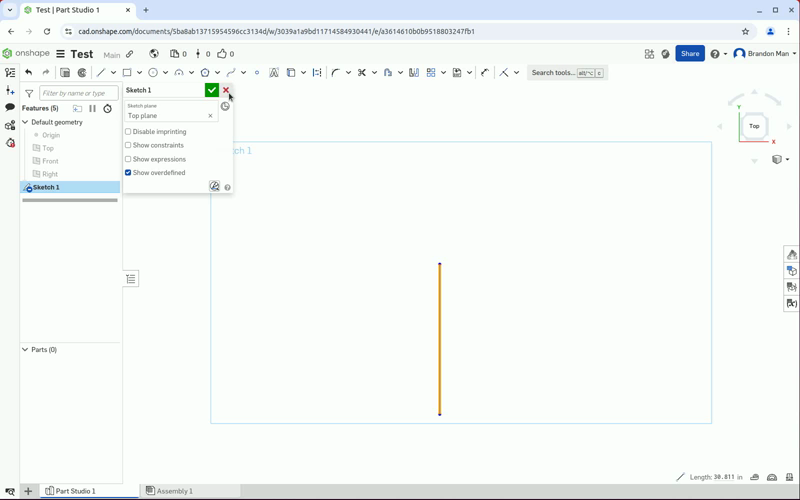
key(shift+h)
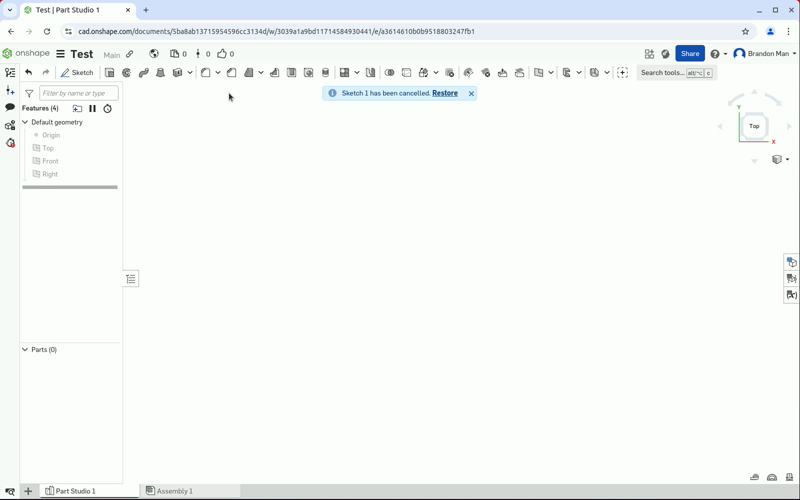
mouse_move(73, 352)
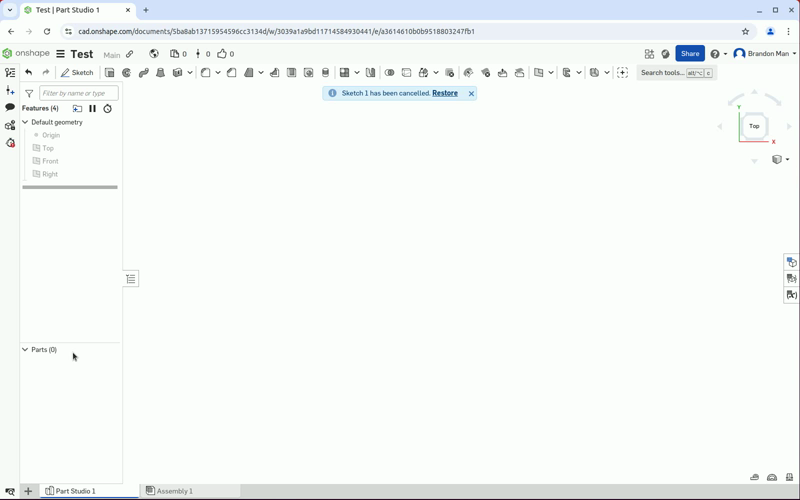
key(y)
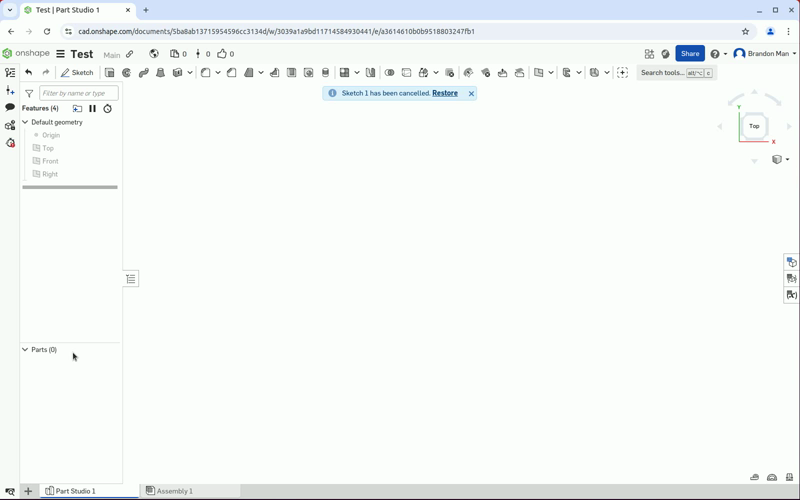
key(shift+p)
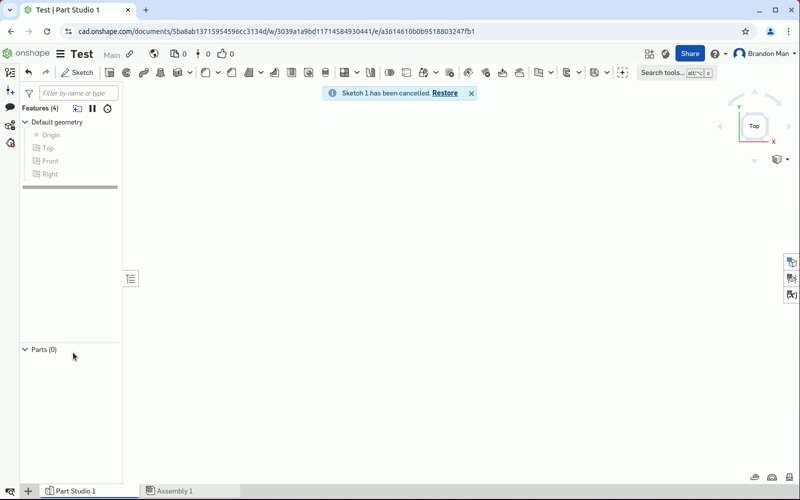
key(space)
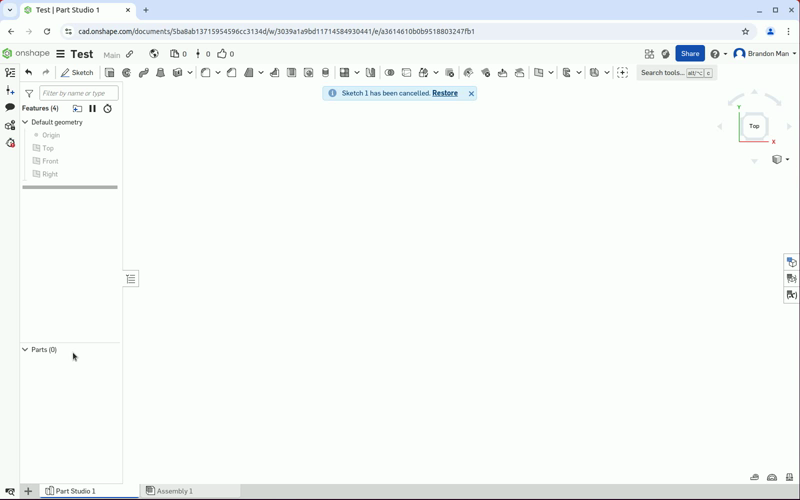
key_down(shift)
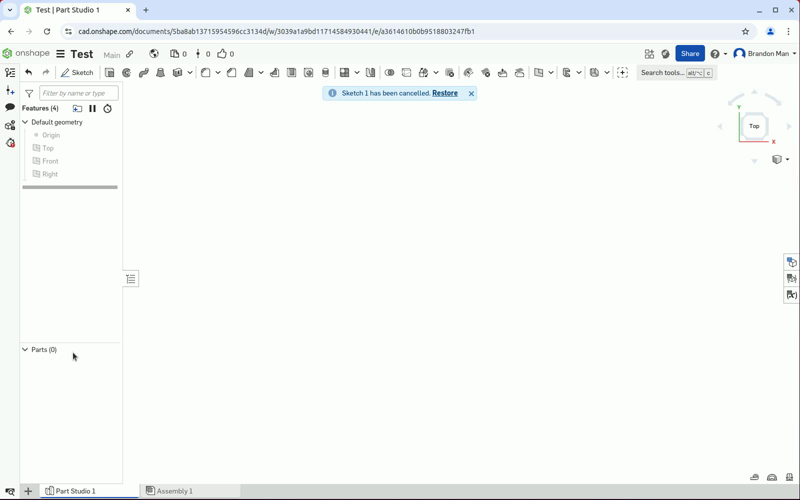
key(up)
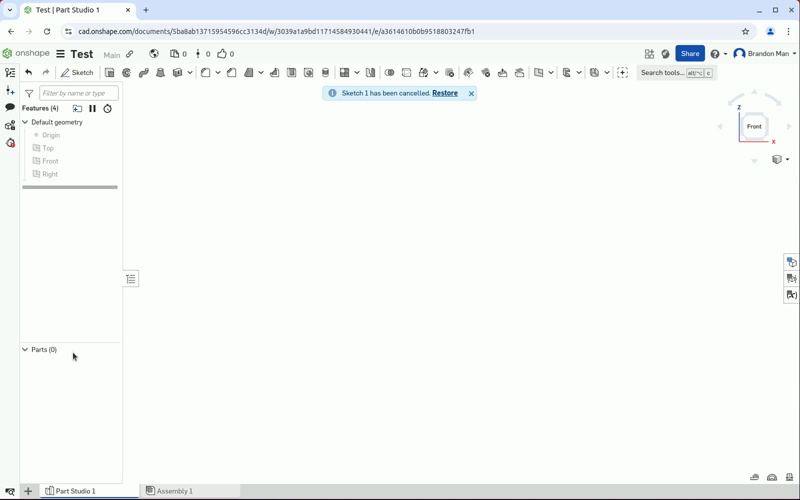
key_up(shift)
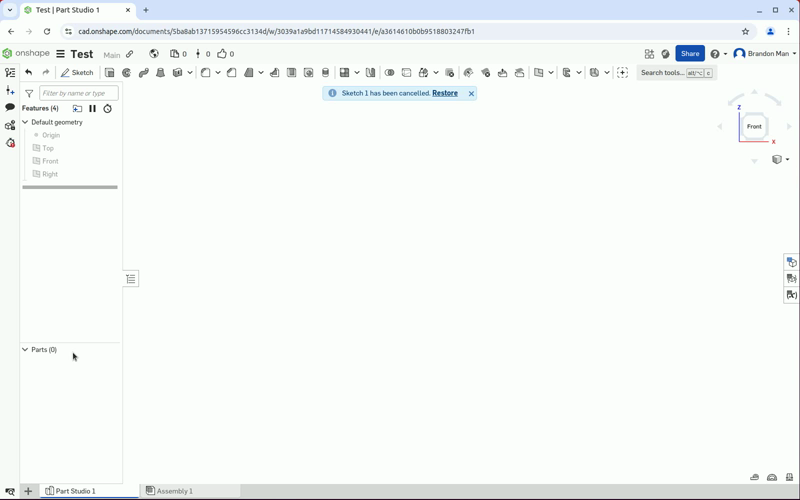
mouse_move(73, 352)
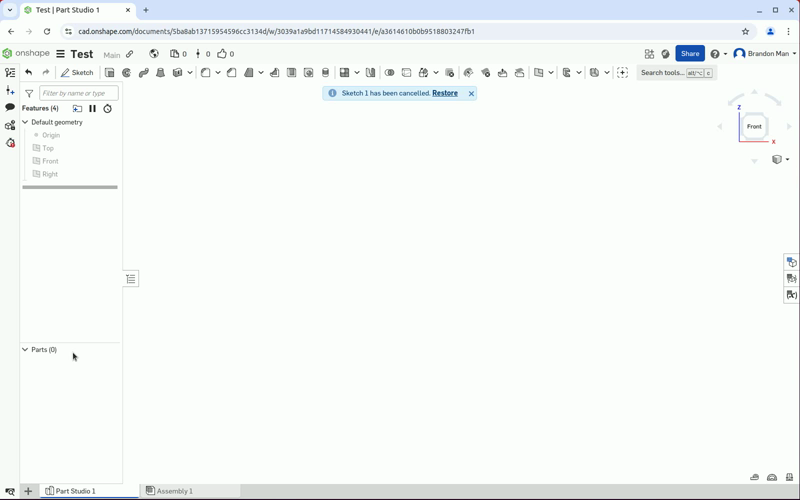
key(shift+y)
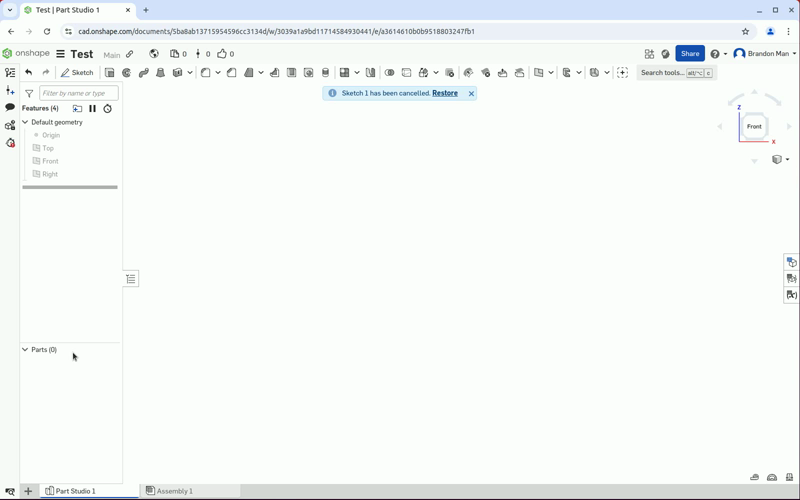
key(shift+s)
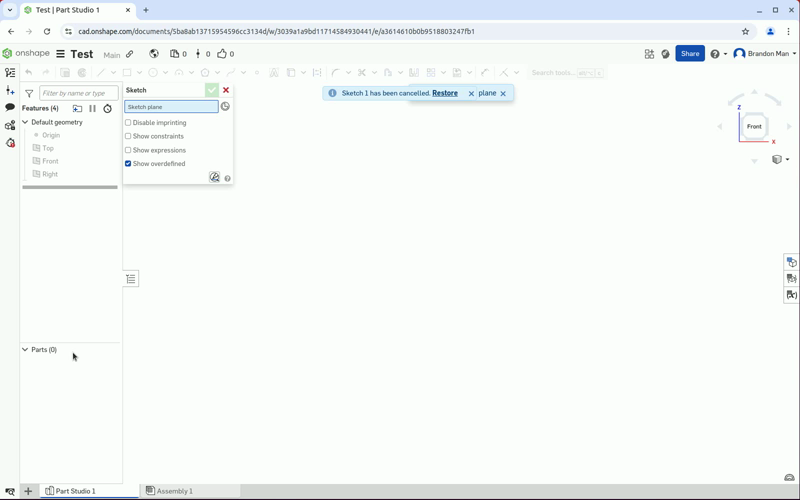
mouse_move(73, 163)
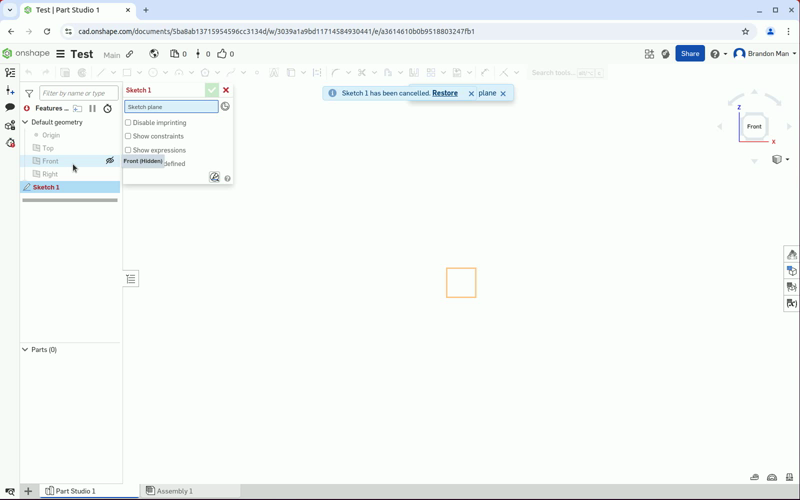
click(73, 163)
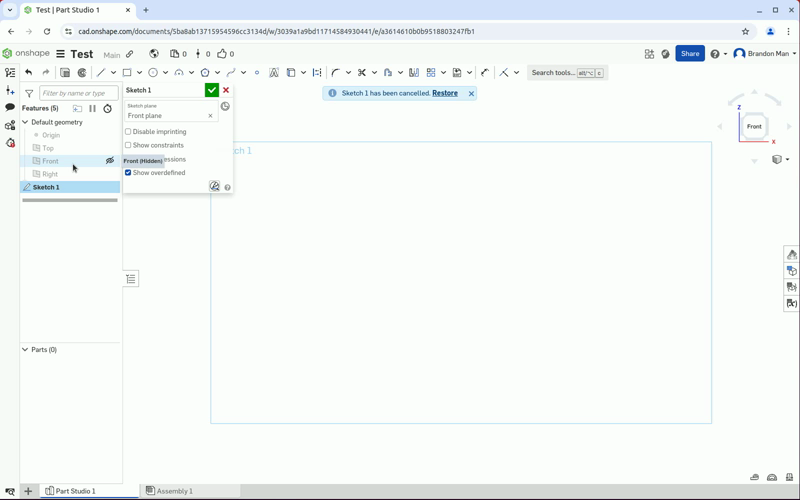
mouse_move(73, 352)
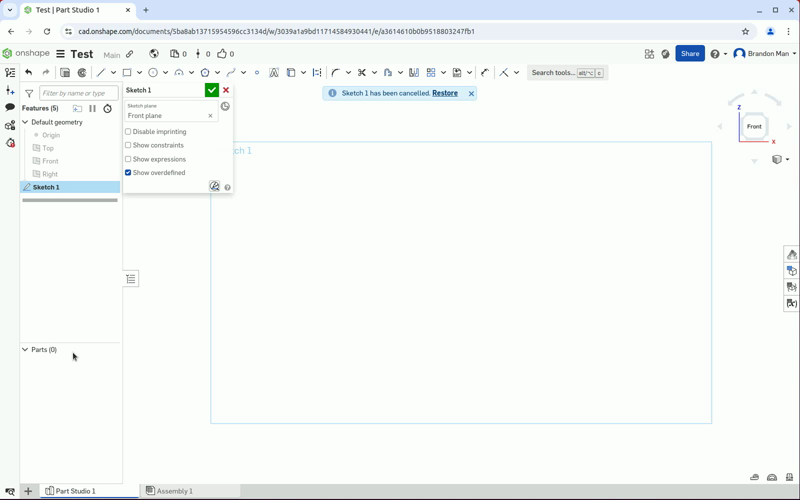
key(y)
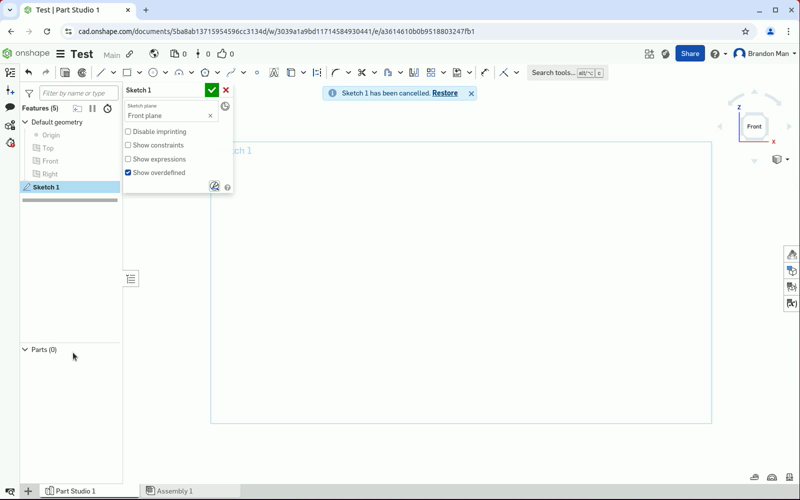
key(c)
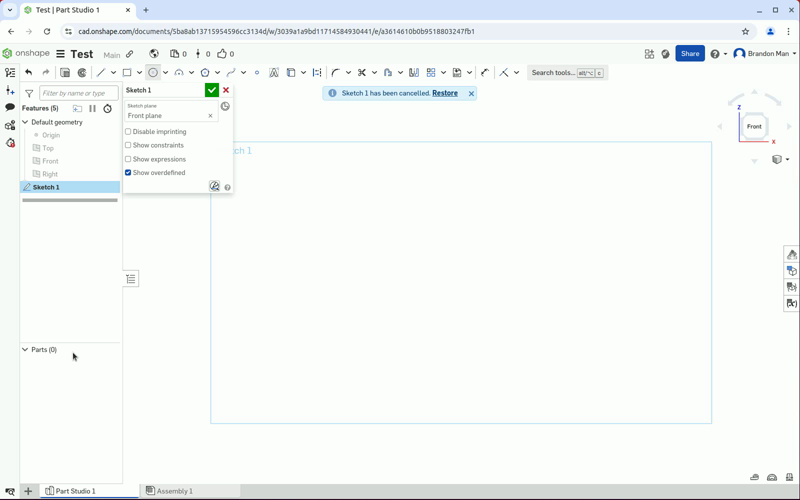
key_down(shift)
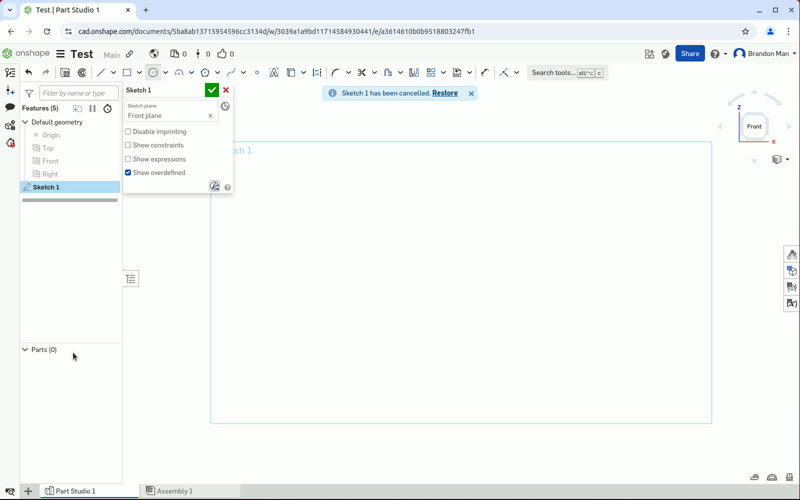
mouse_move(461, 282)
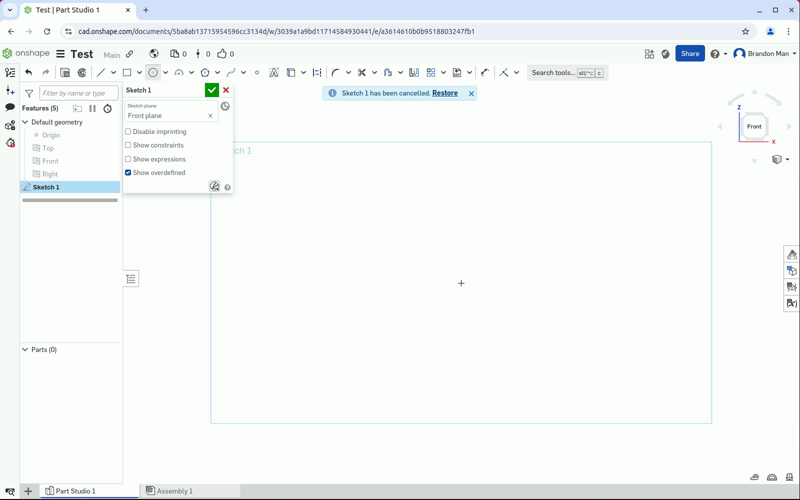
click(461, 282)
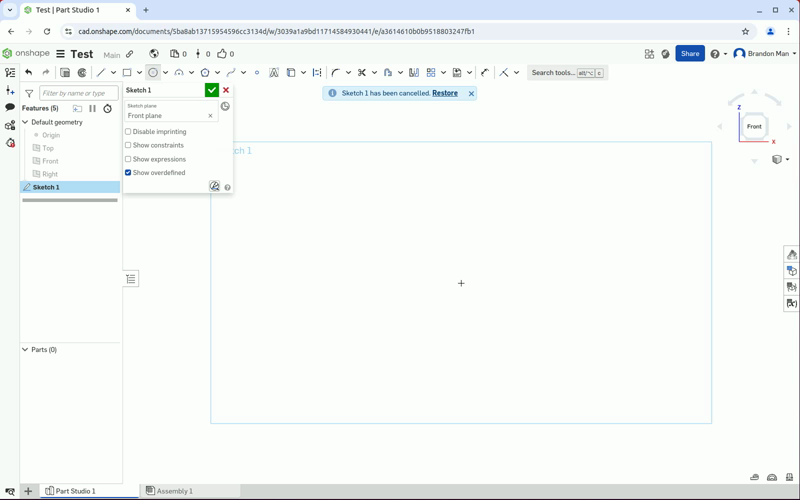
key_up(shift)
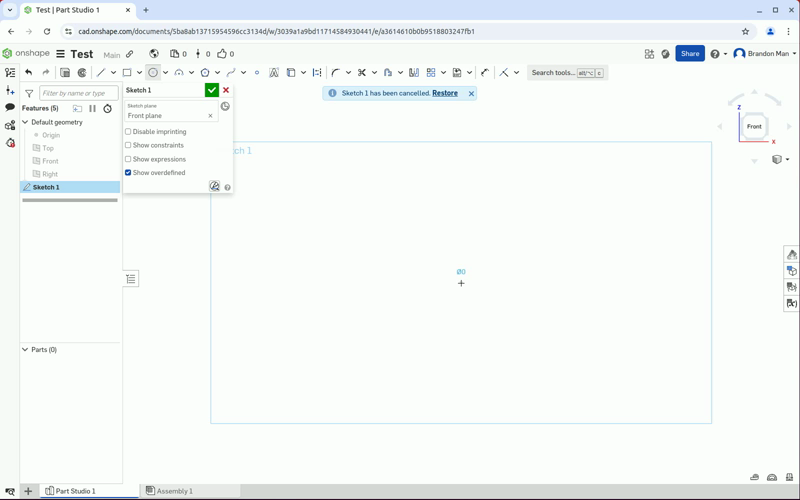
mouse_move(468, 282)
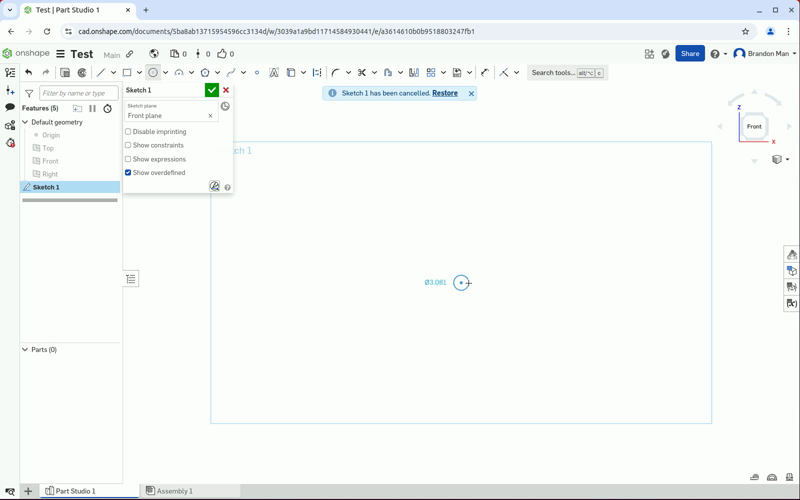
click(468, 282)
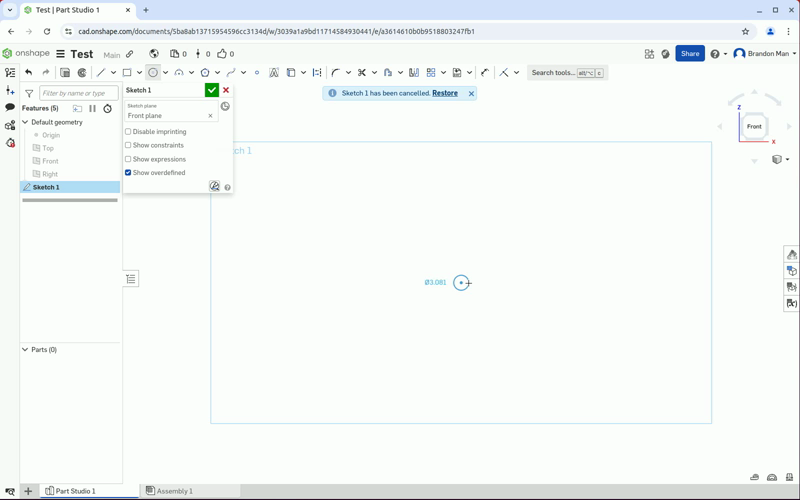
key(esc)
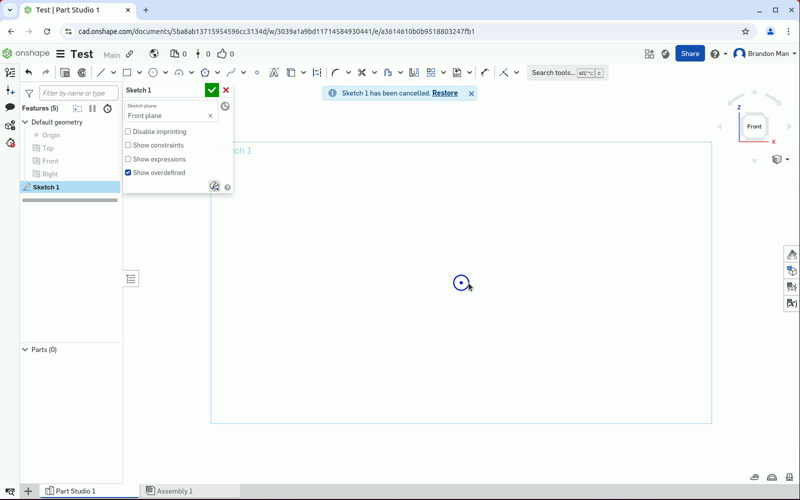
key(c)
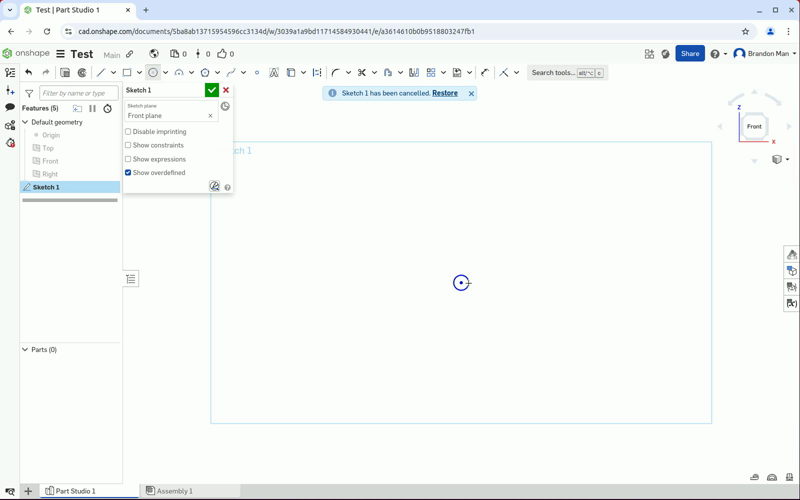
key_down(shift)
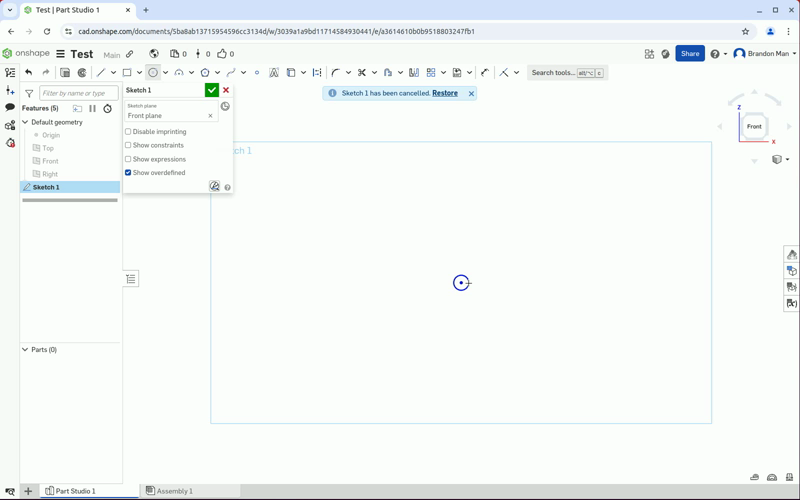
mouse_move(461, 282)
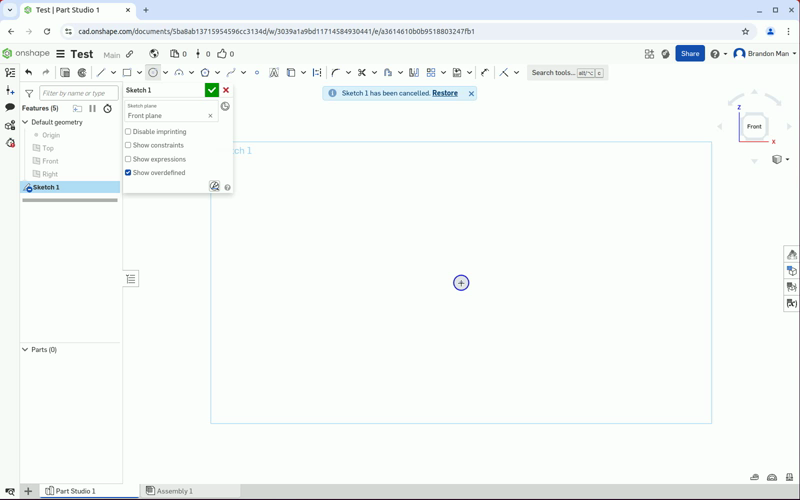
click(461, 282)
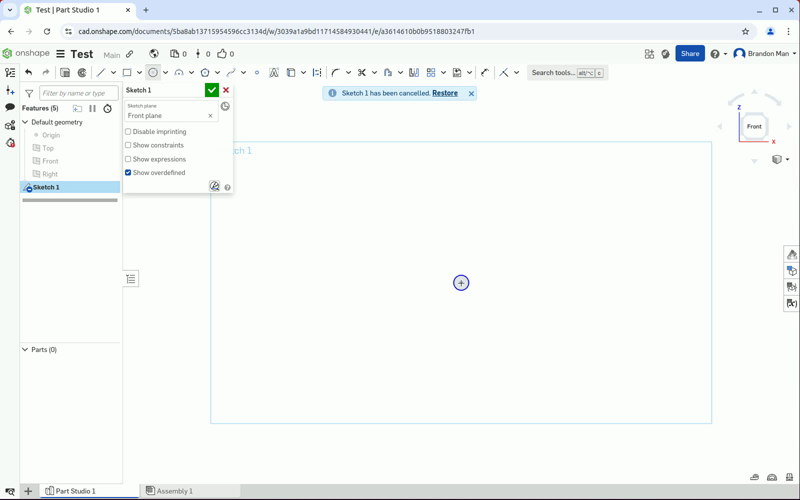
key_up(shift)
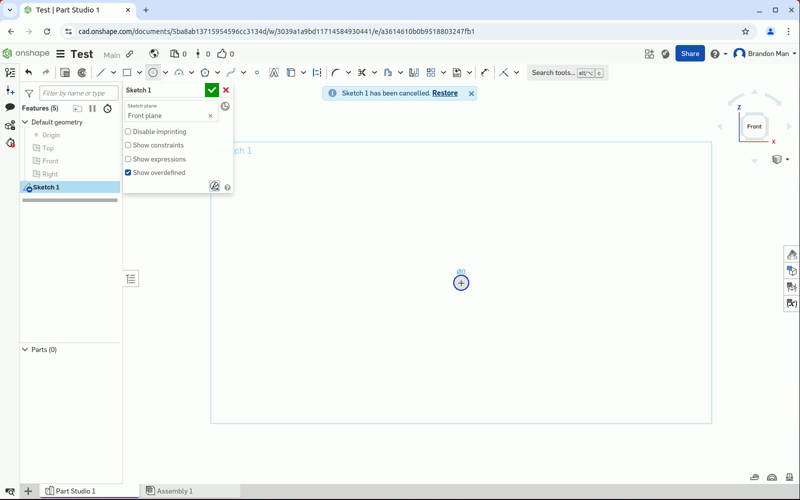
mouse_move(464, 282)
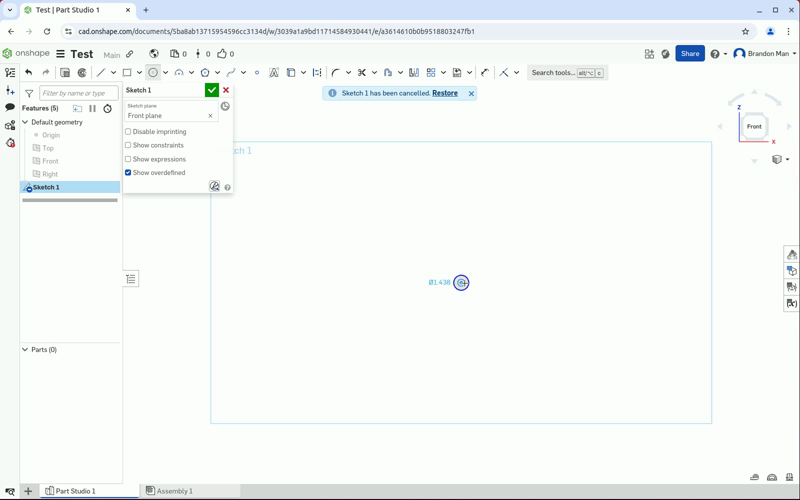
scroll(6)
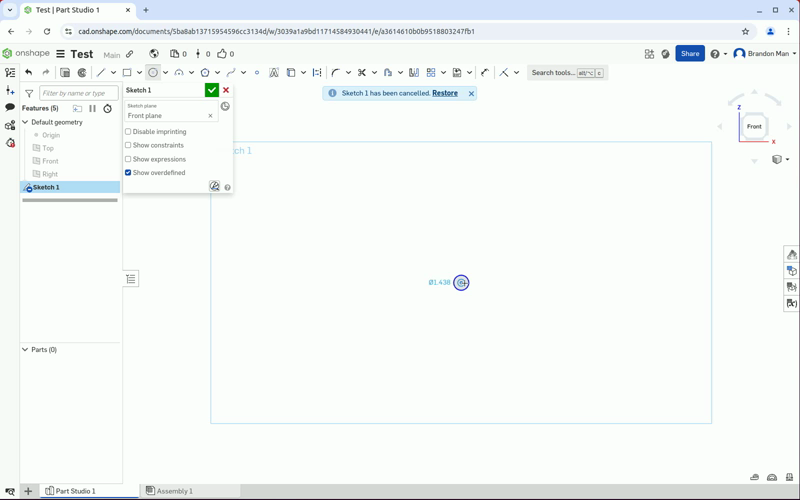
scroll(6)
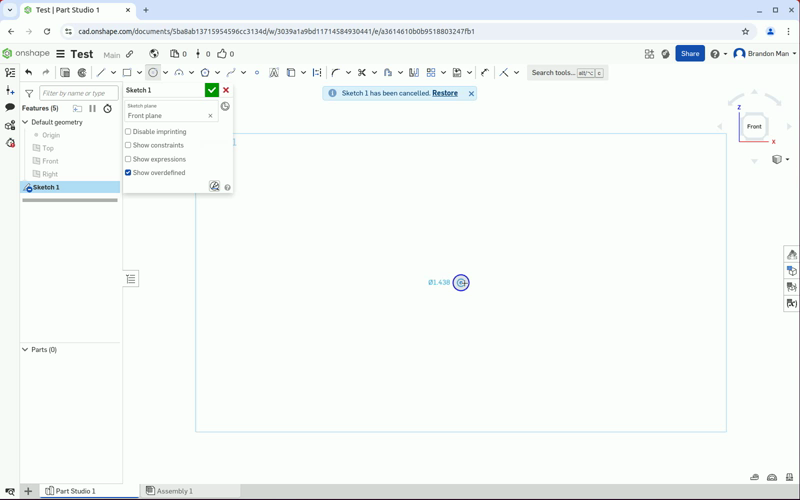
scroll(6)
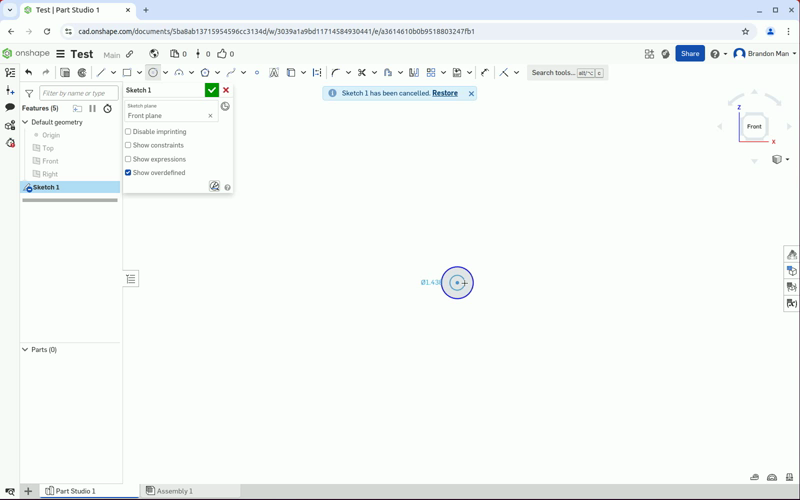
scroll(6)
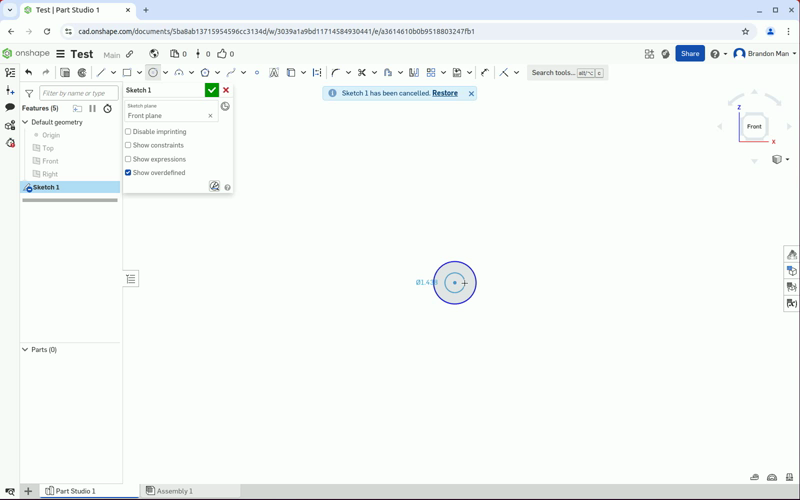
scroll(6)
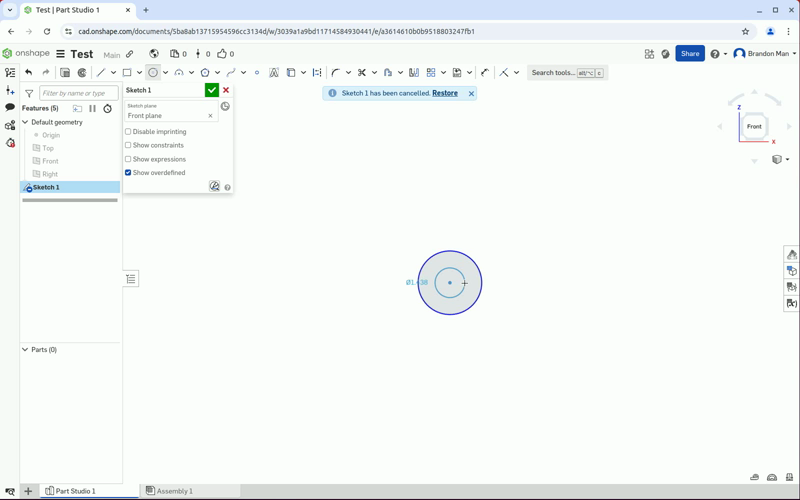
scroll(6)
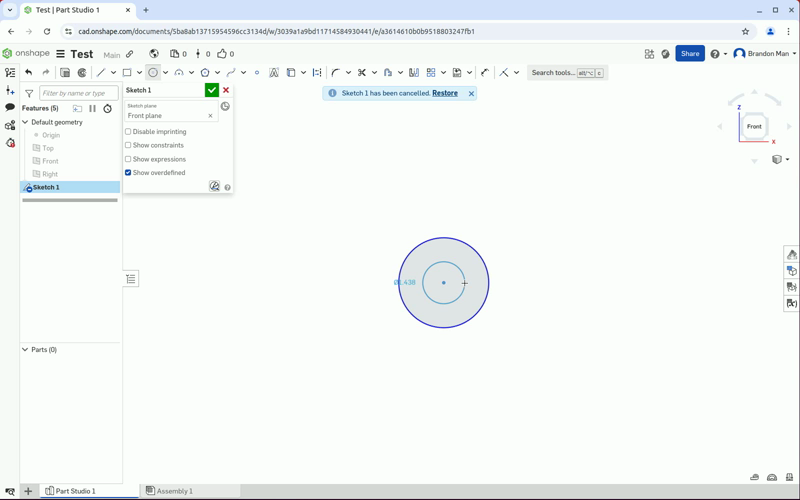
scroll(6)
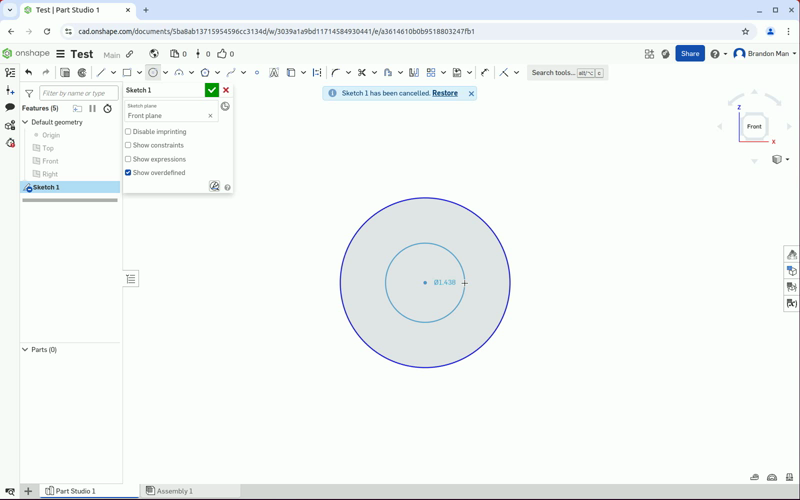
click(464, 282)
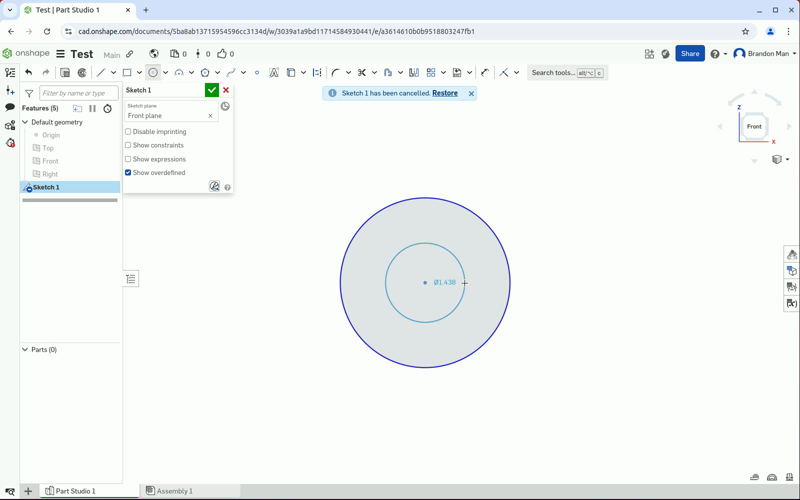
scroll(-6)
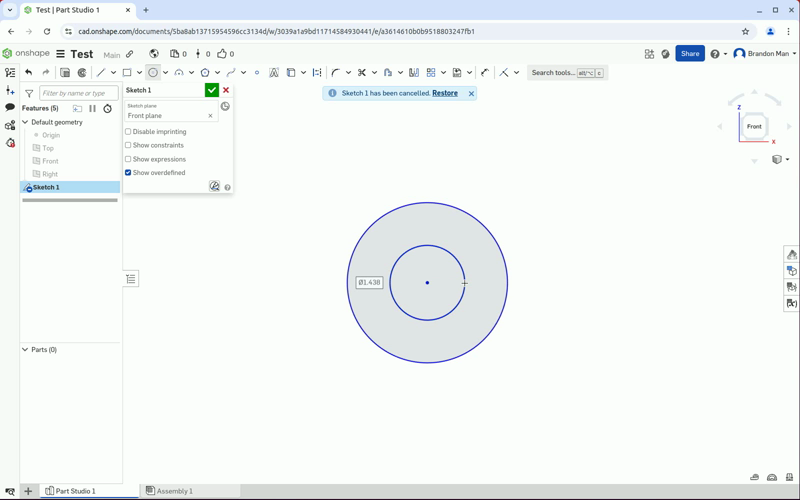
scroll(-6)
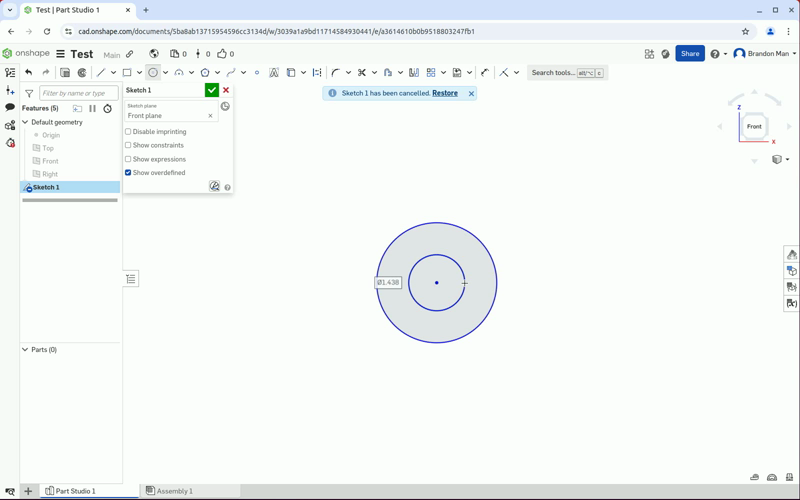
scroll(-6)
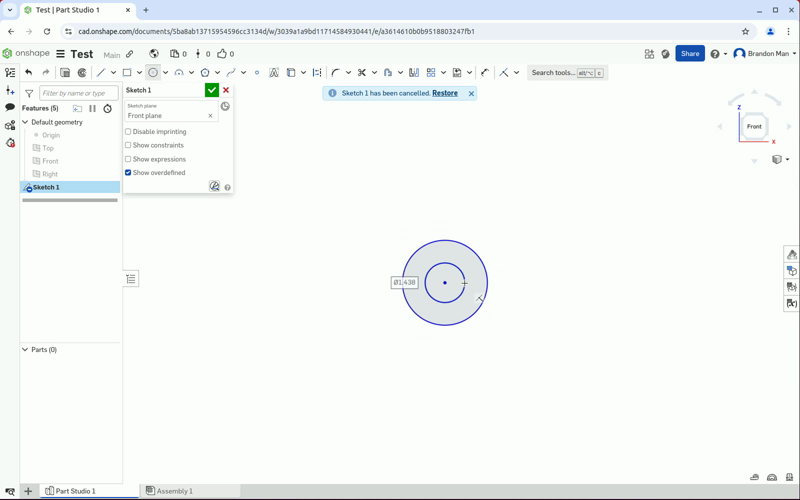
scroll(-6)
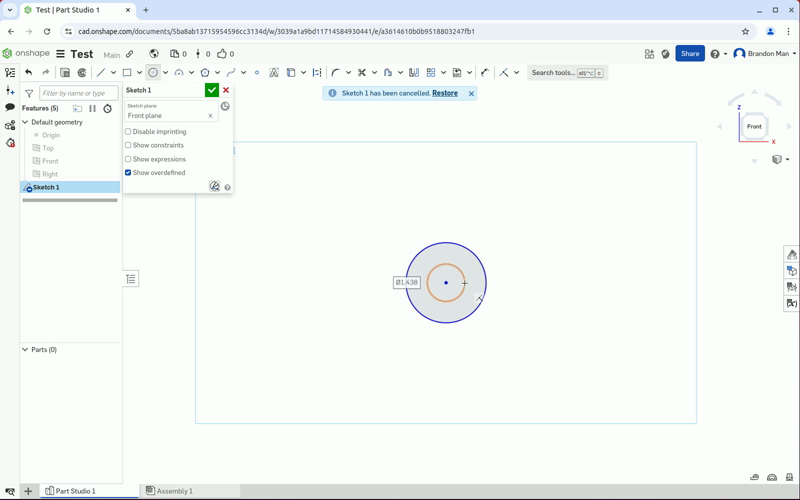
scroll(-6)
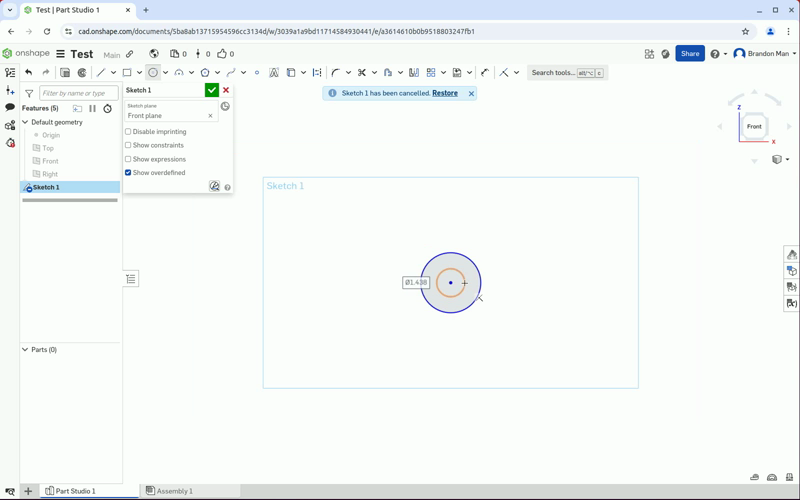
scroll(-6)
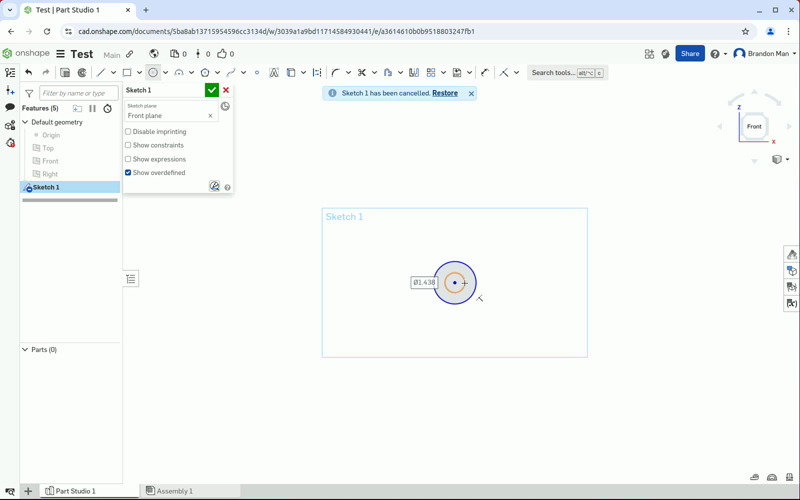
scroll(-6)
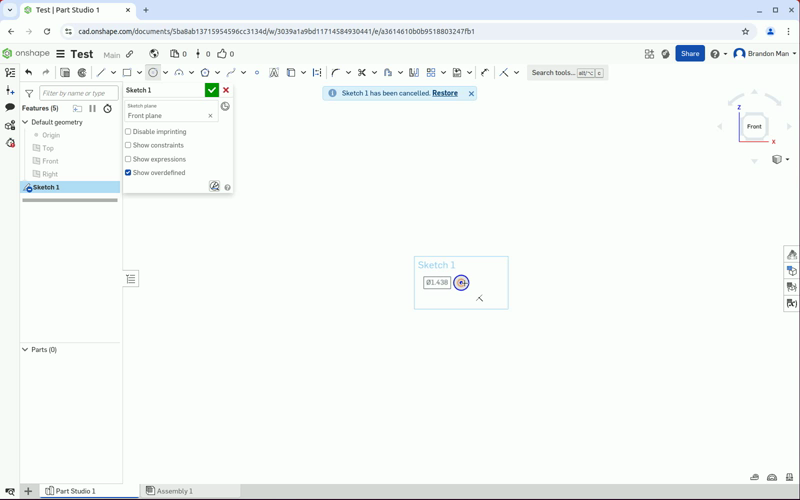
key(esc)
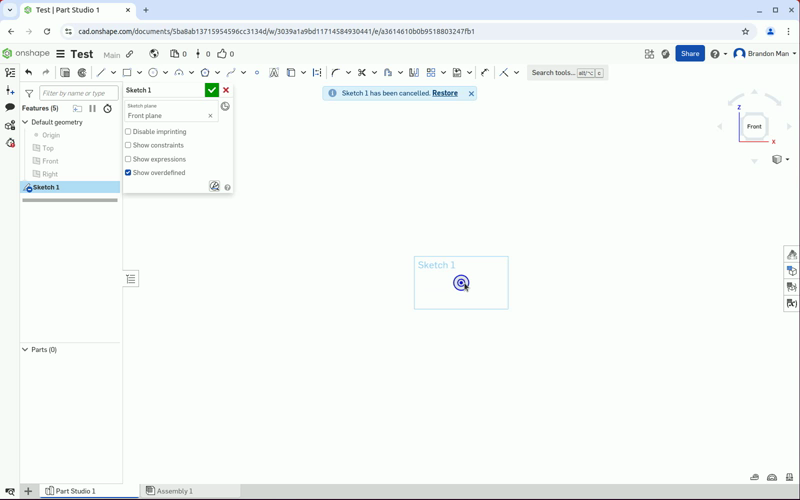
mouse_move(464, 276)
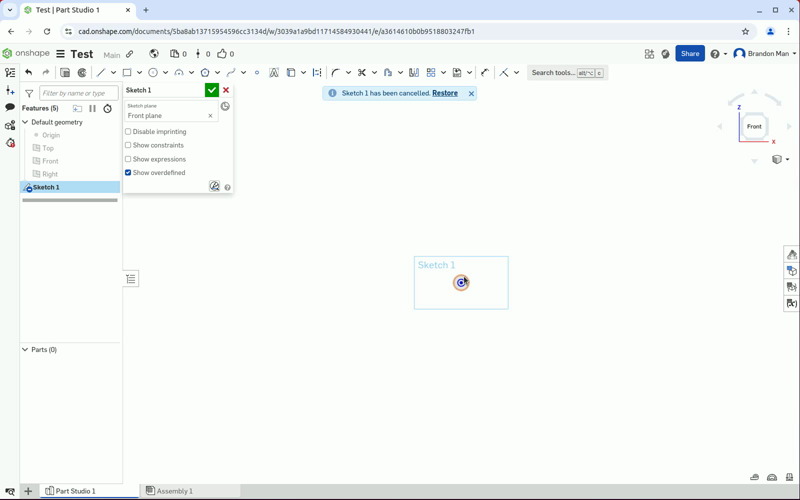
scroll(6)
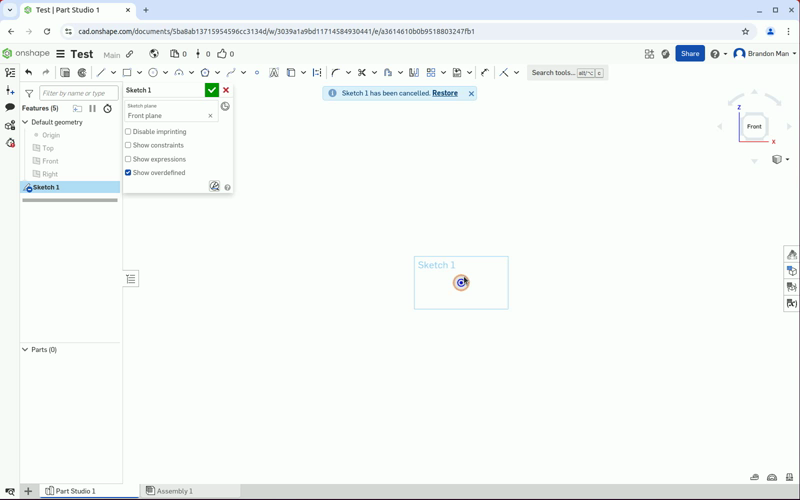
scroll(6)
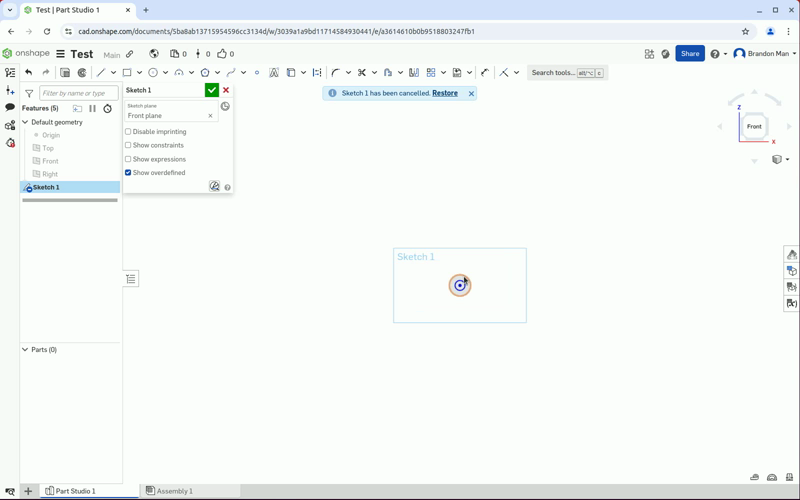
scroll(6)
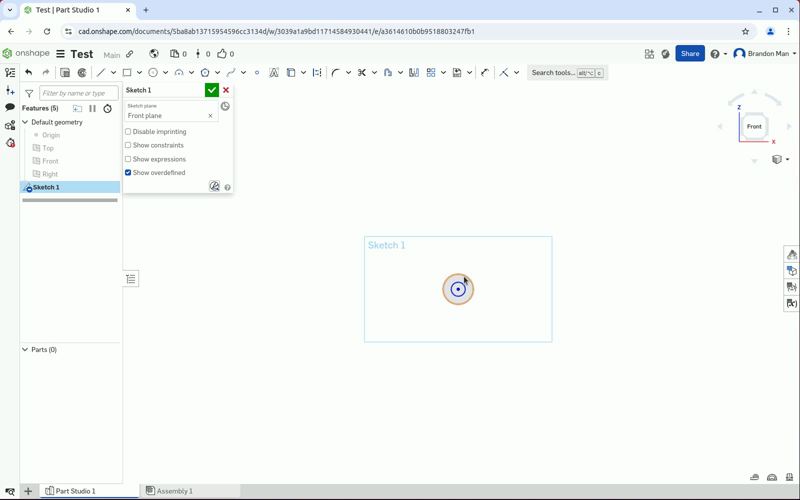
scroll(6)
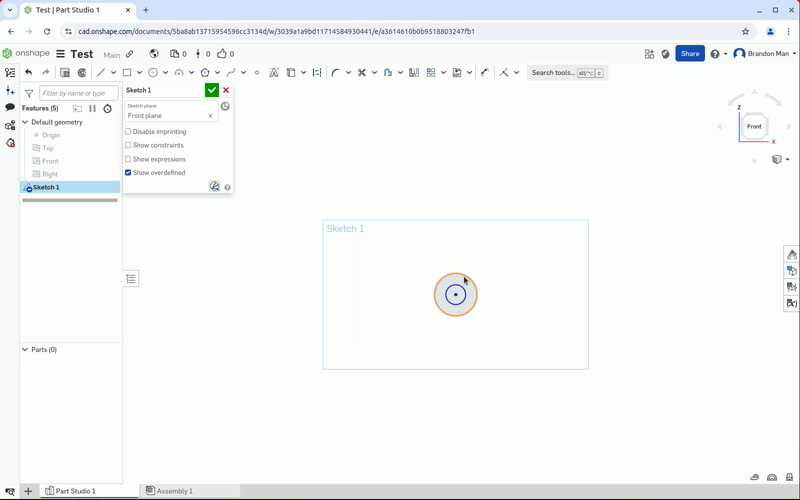
scroll(6)
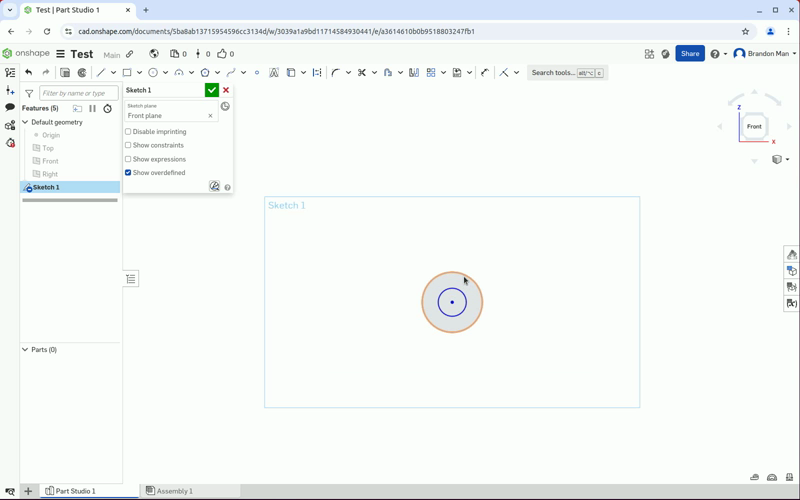
scroll(6)
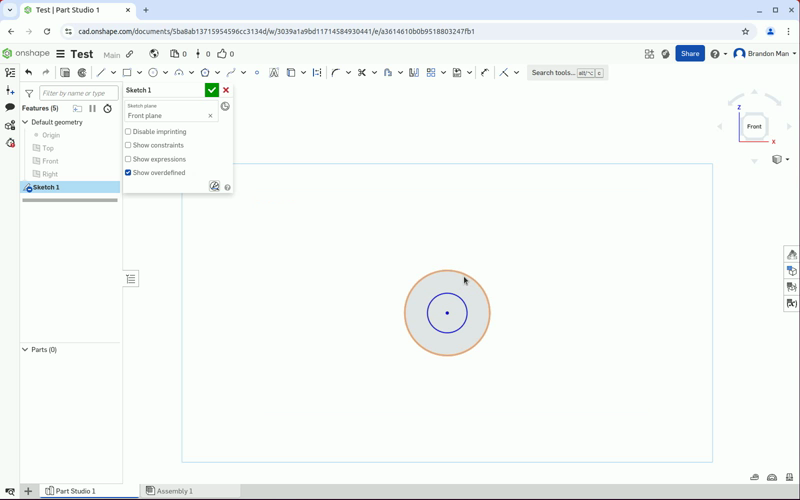
scroll(6)
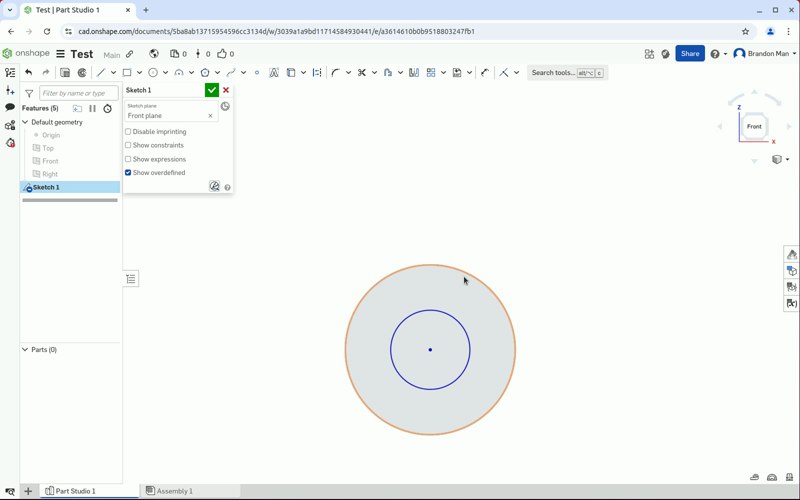
click(464, 276)
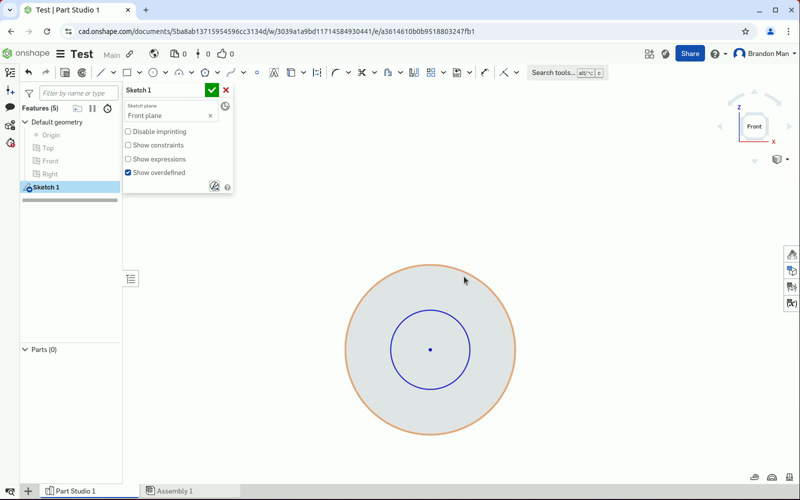
scroll(-6)
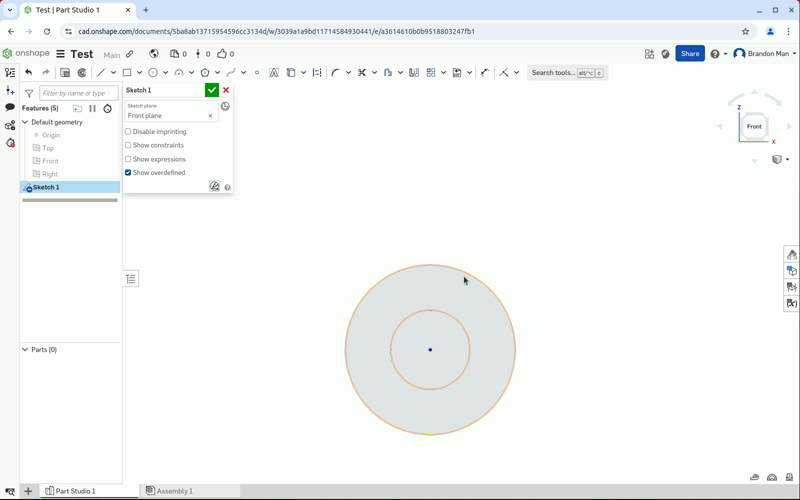
scroll(-6)
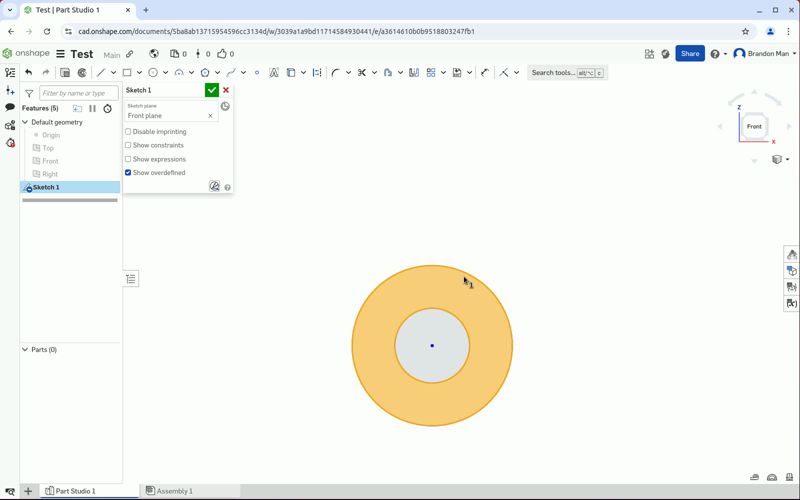
scroll(-6)
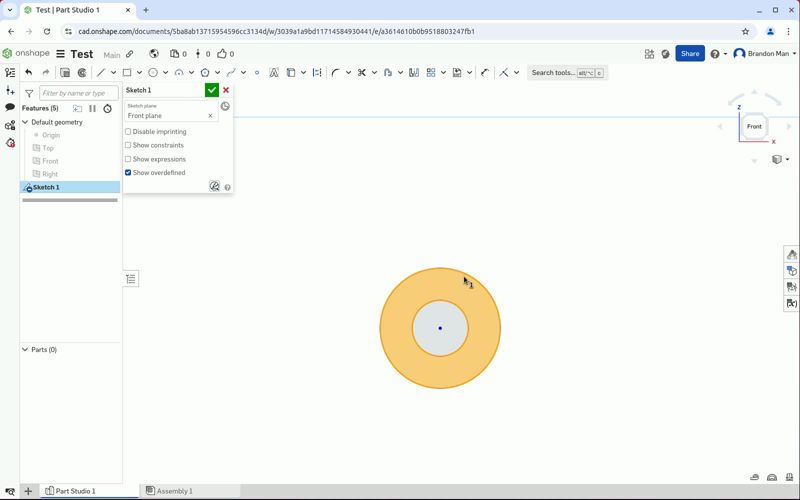
scroll(-6)
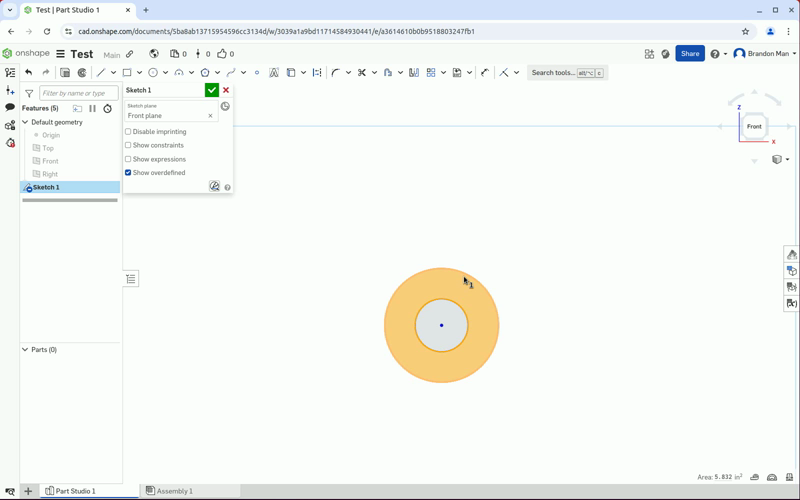
scroll(-6)
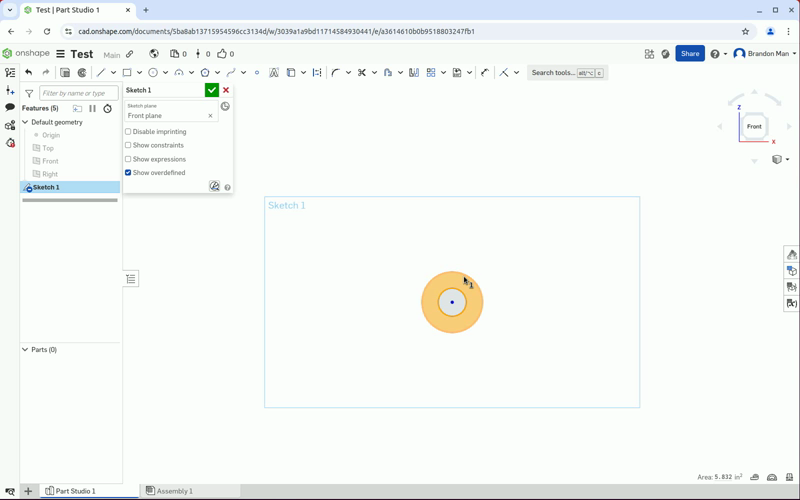
scroll(-6)
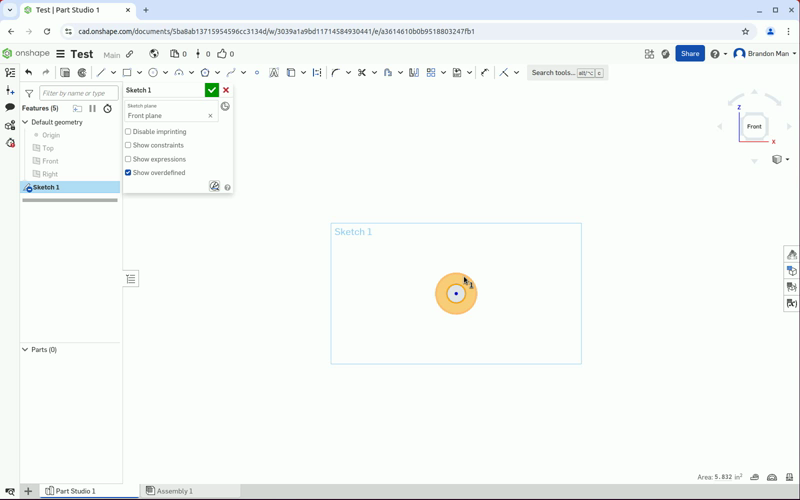
scroll(-6)
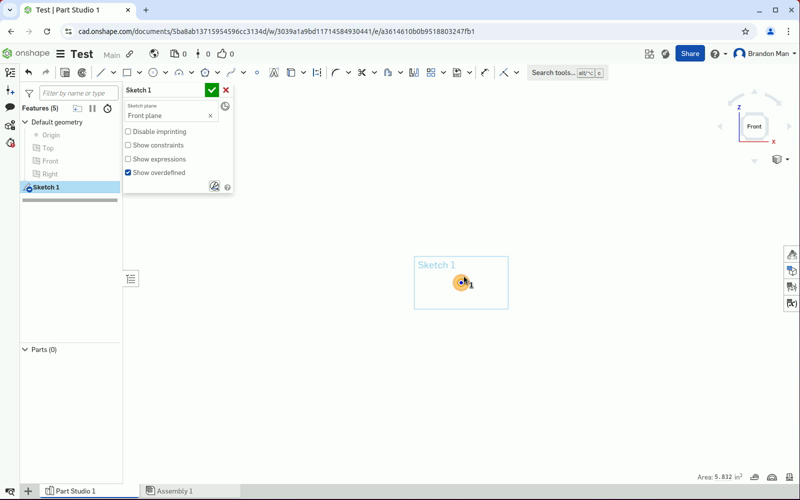
mouse_move(73, 352)
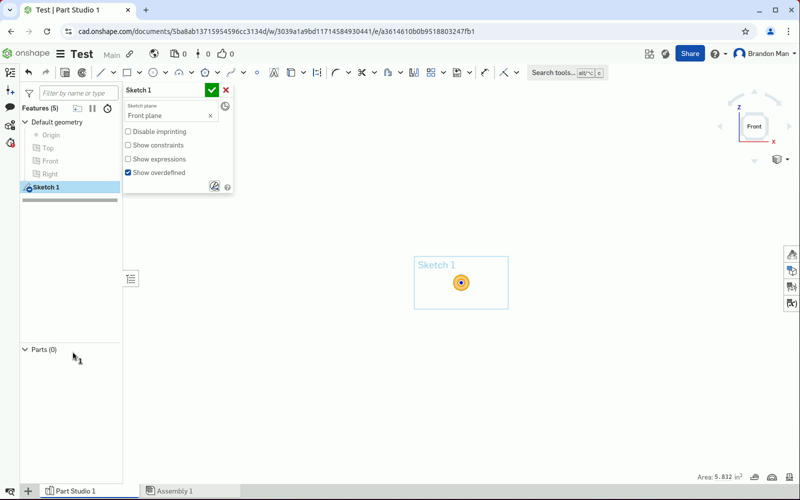
key(shift+y)
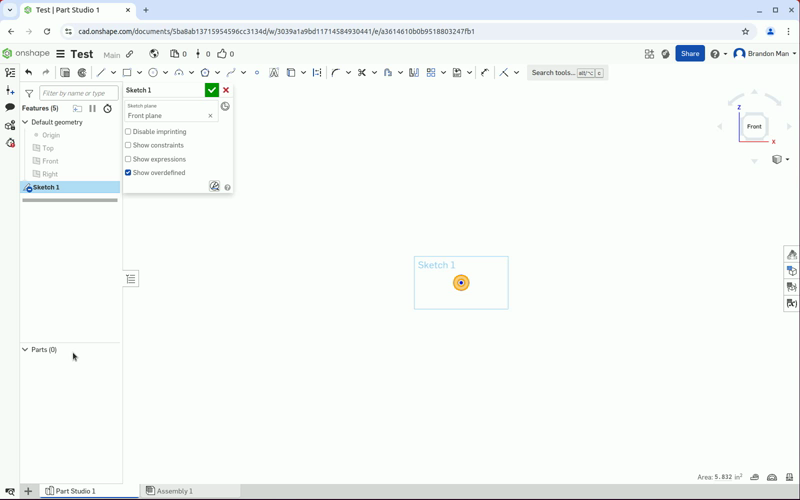
key(shift+e)
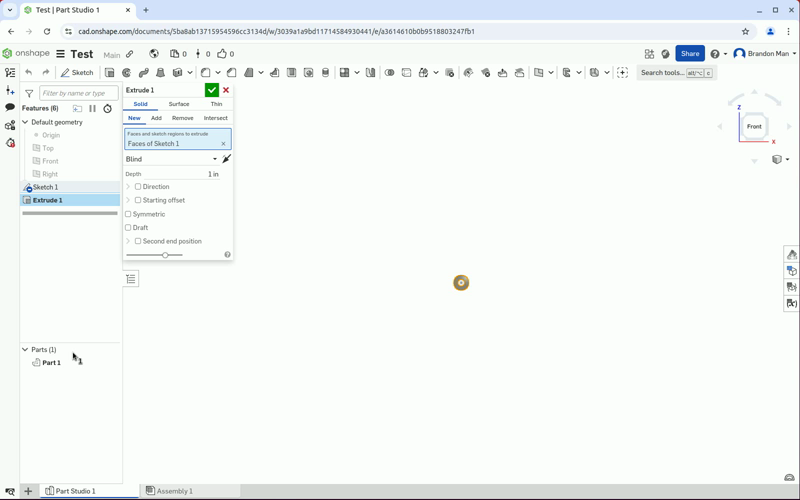
mouse_move(143, 106)
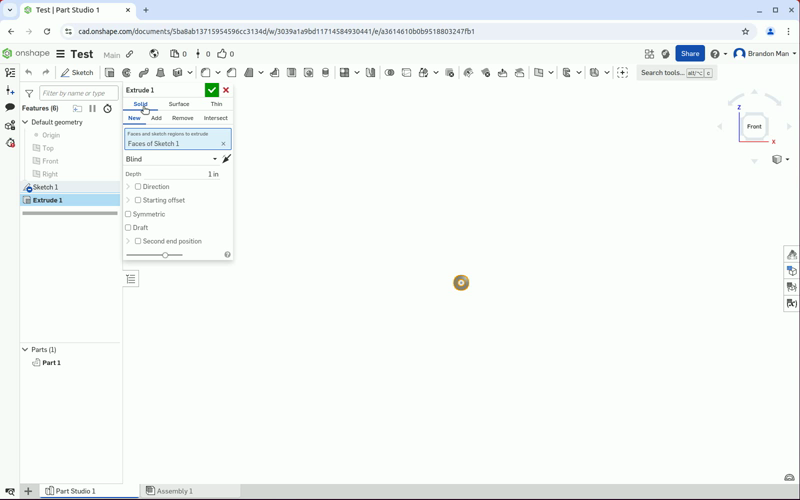
click(143, 106)
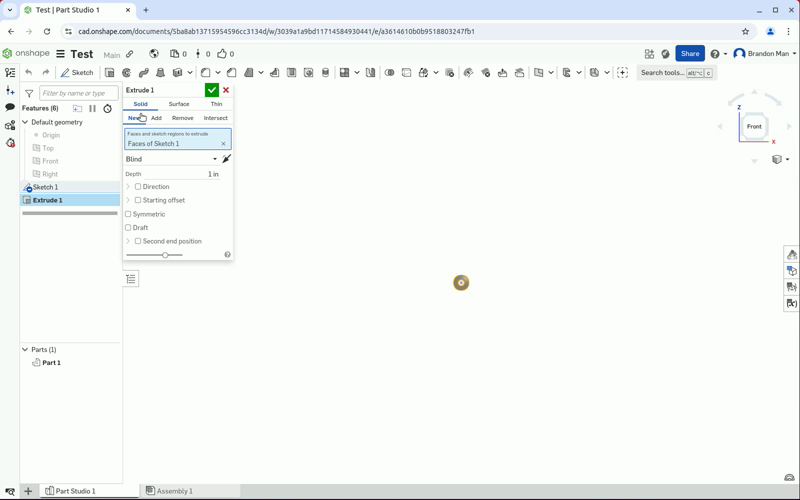
mouse_move(137, 120)
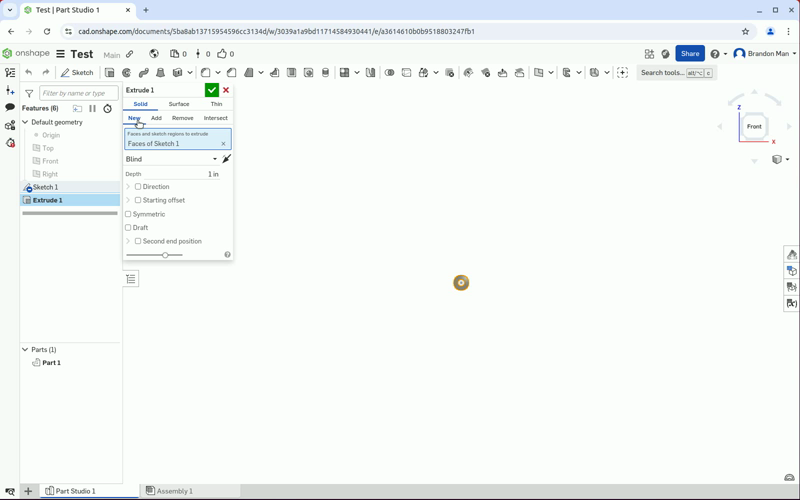
click(137, 120)
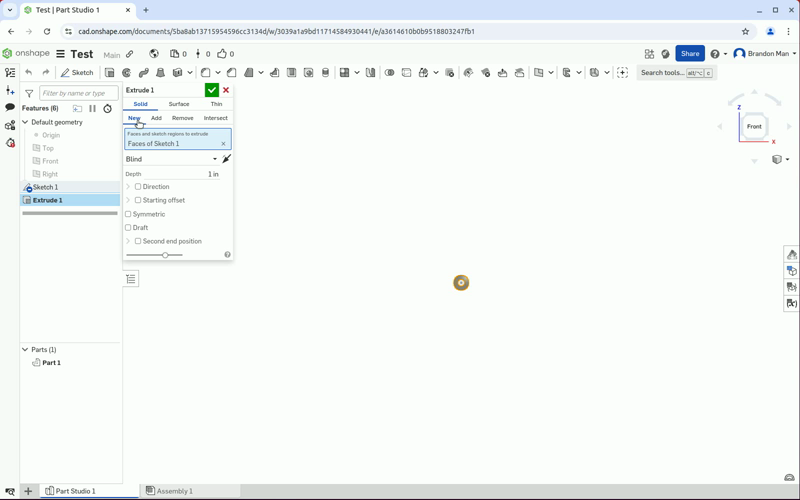
key(tab, 4)
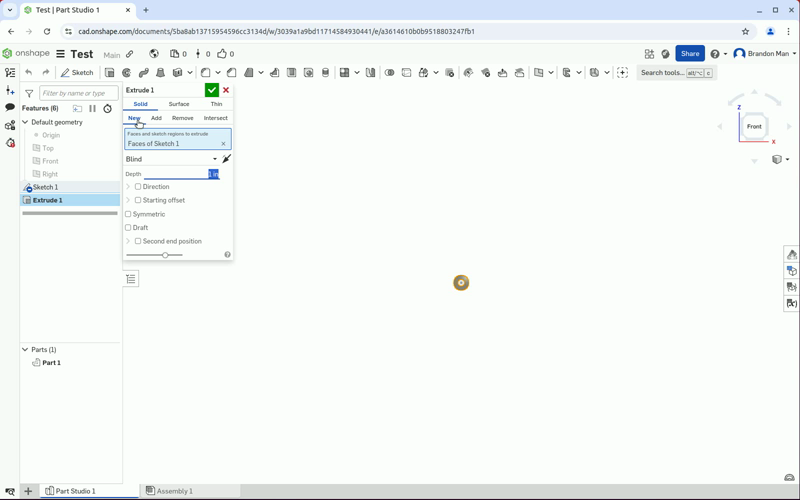
text(1.926)
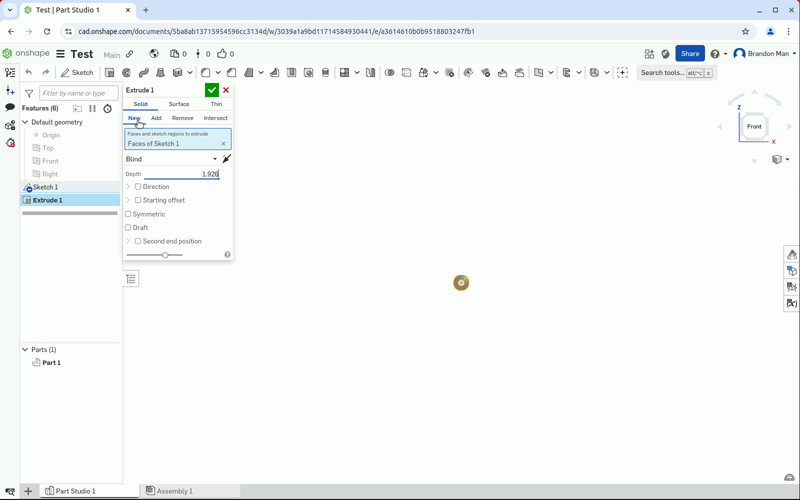
key(tab, 3)
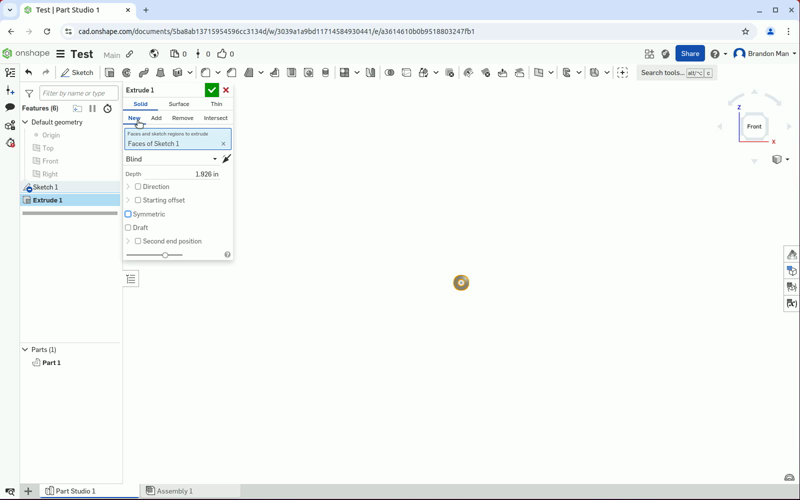
key(space)
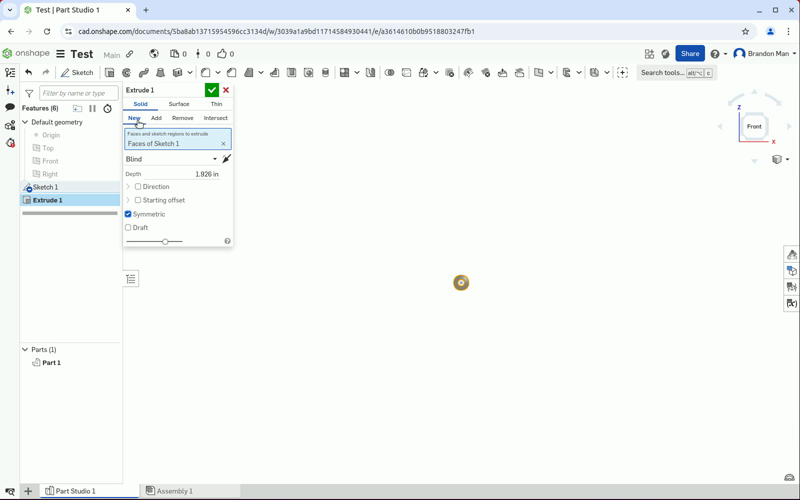
key(enter)
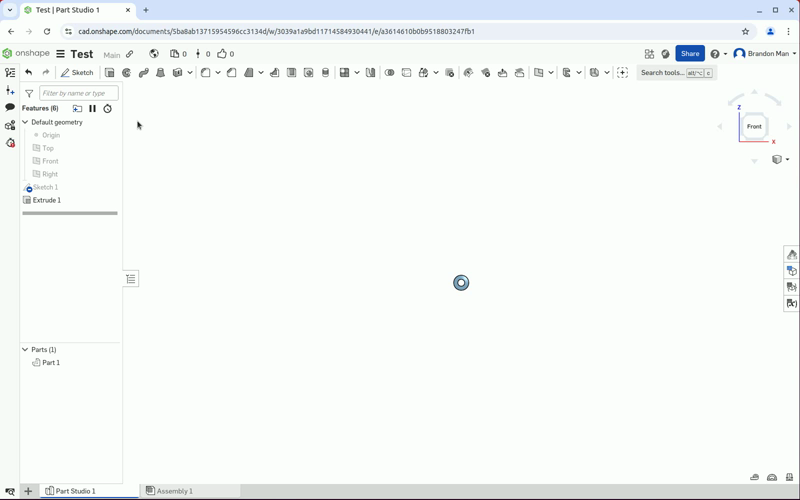
key(shift+h)
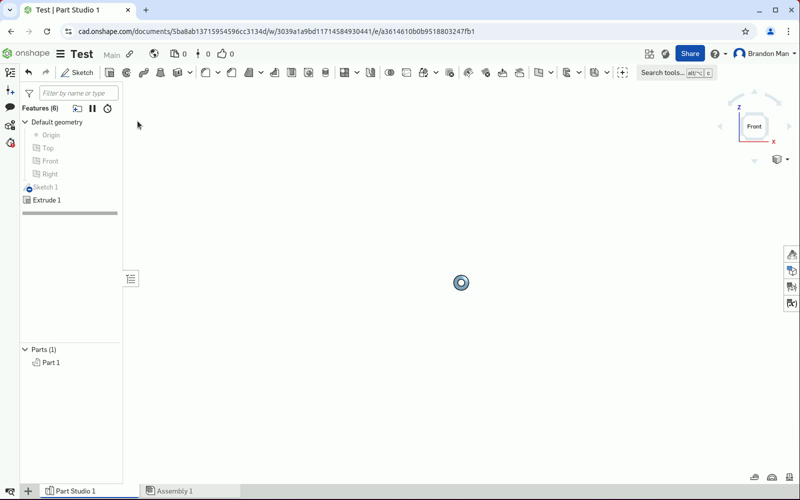
key(shift+h)
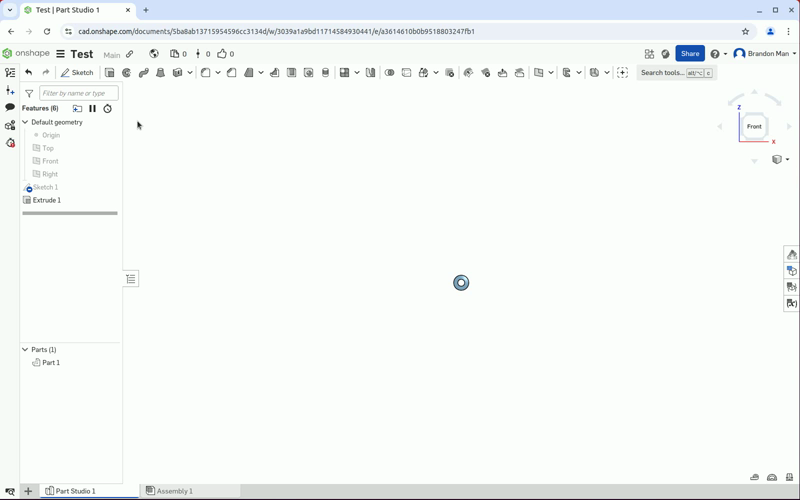
mouse_move(73, 189)
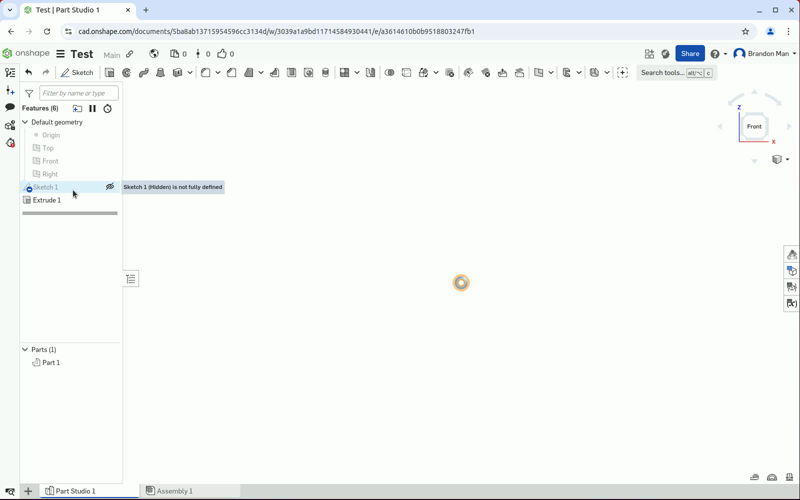
click(73, 189)
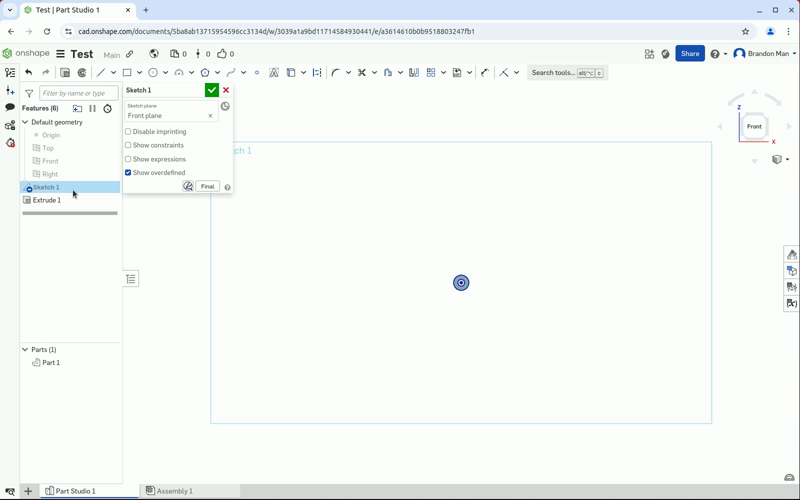
mouse_move(229, 92)
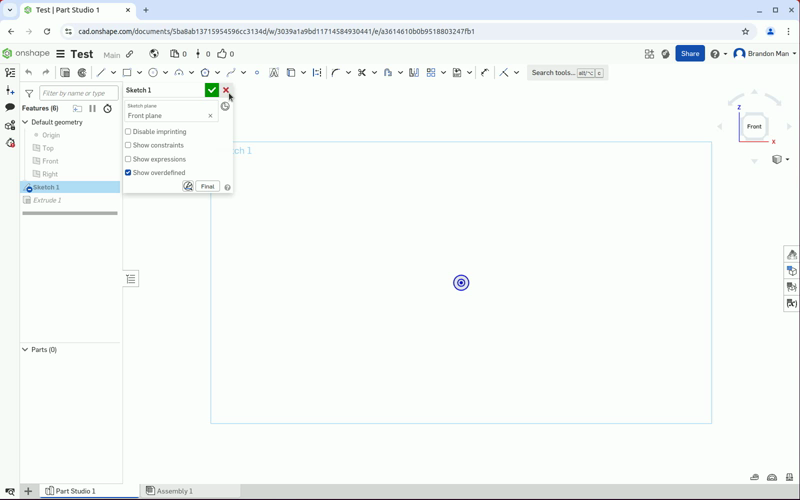
click(229, 92)
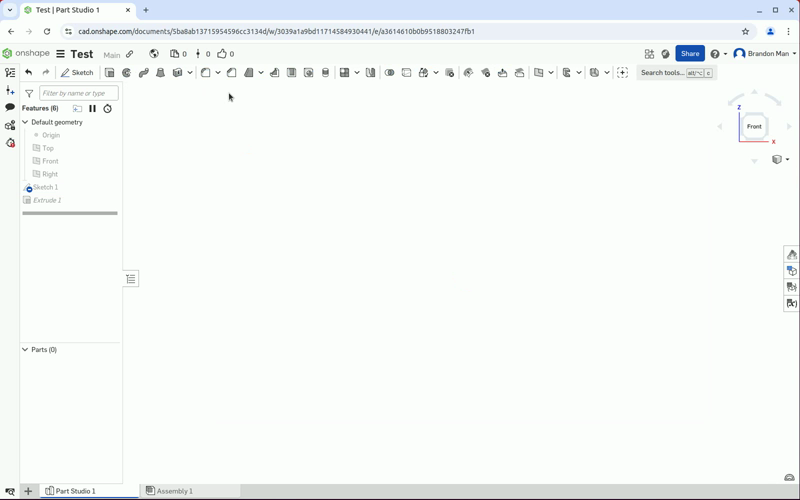
mouse_move(73, 352)
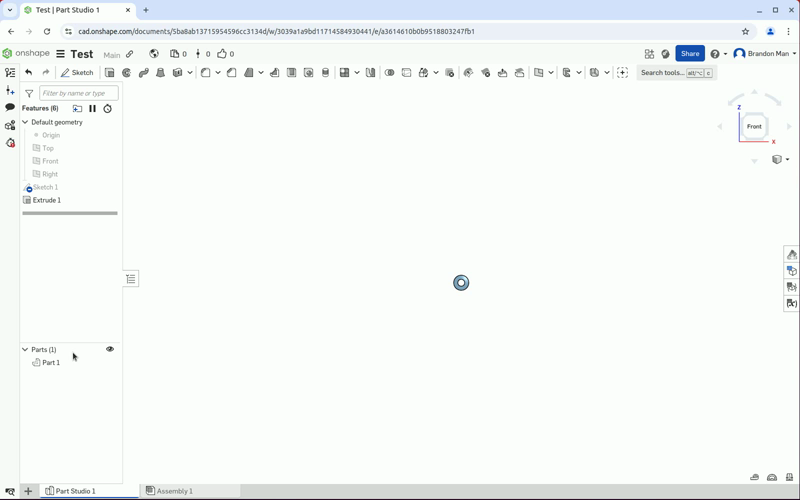
key(y)
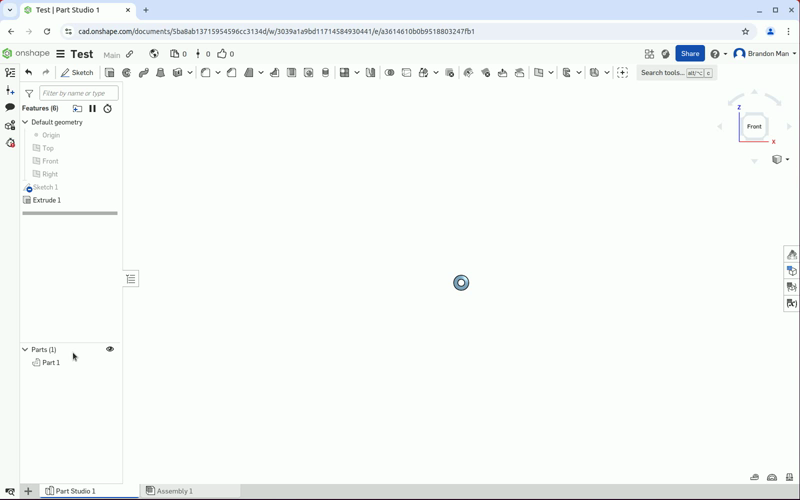
key(shift+p)
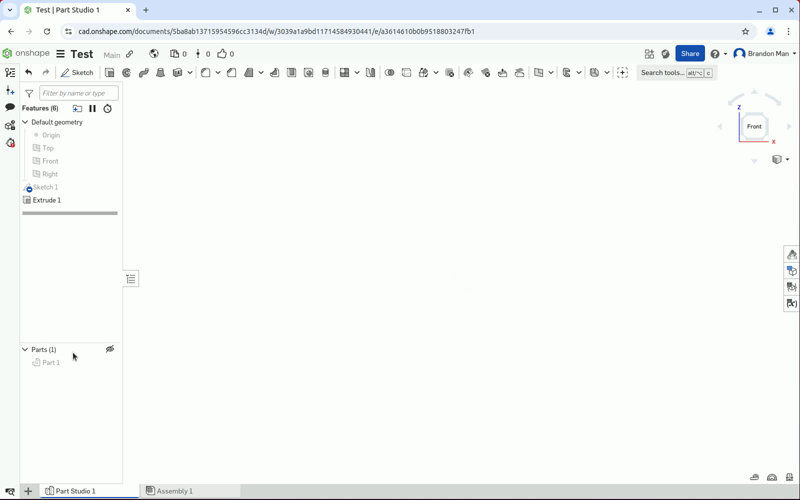
key(space)
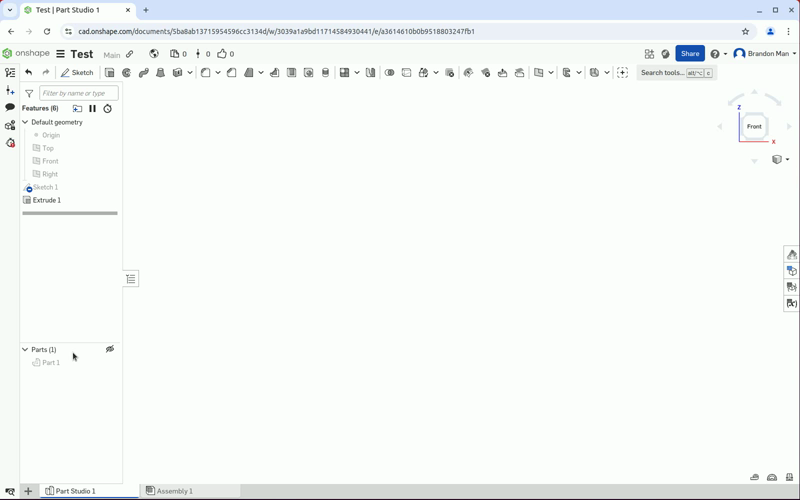
key_down(shift)
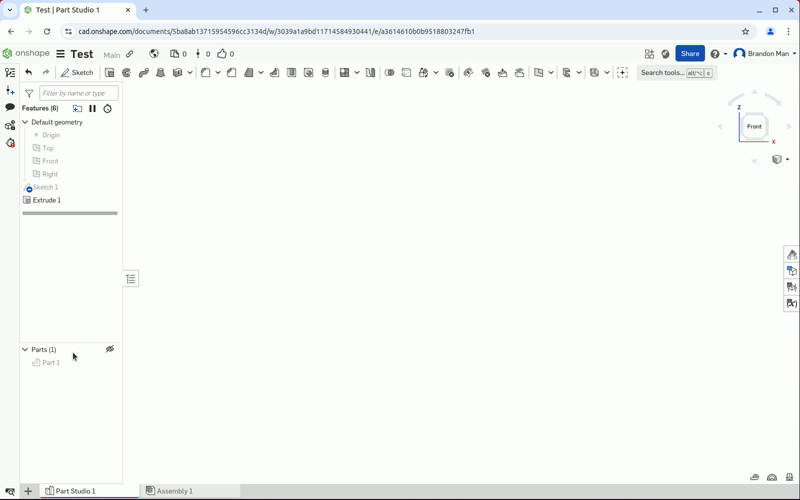
key(down)
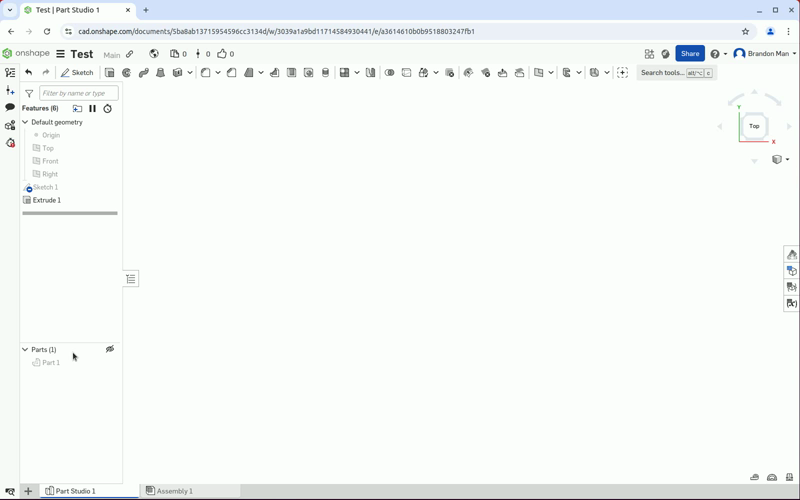
key_up(shift)
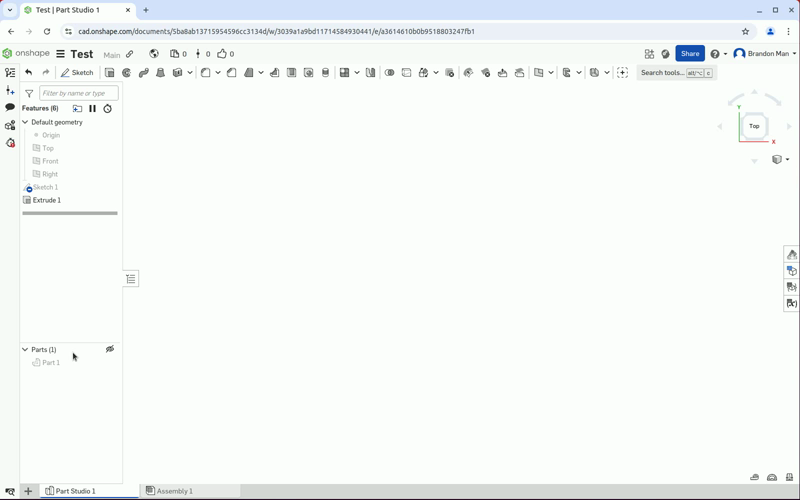
mouse_move(73, 352)
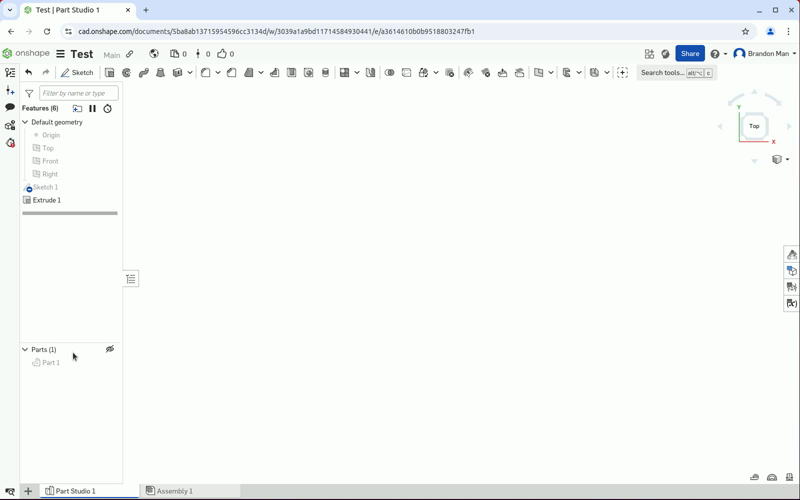
key(shift+y)
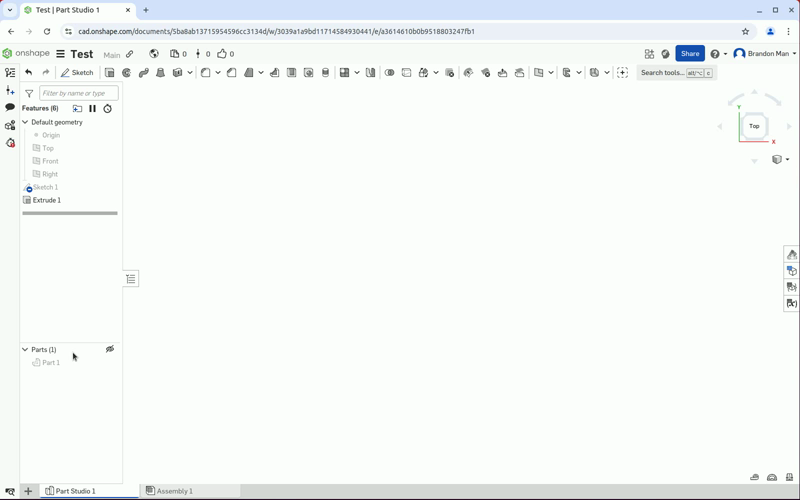
key(shift+s)
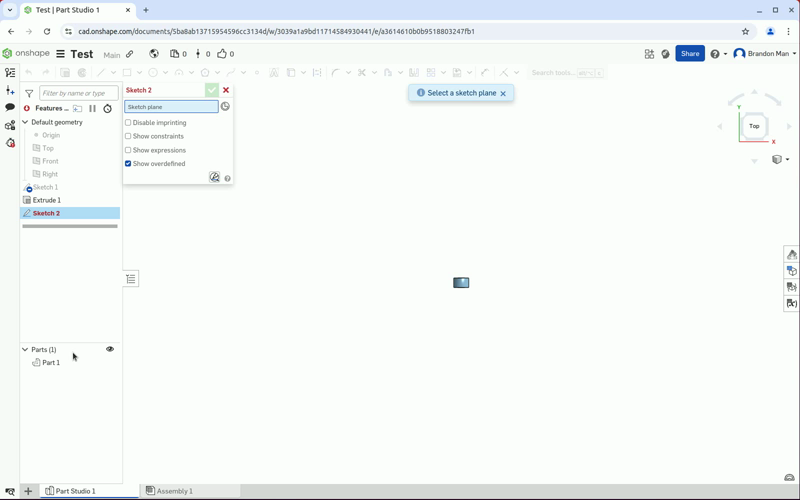
mouse_move(73, 150)
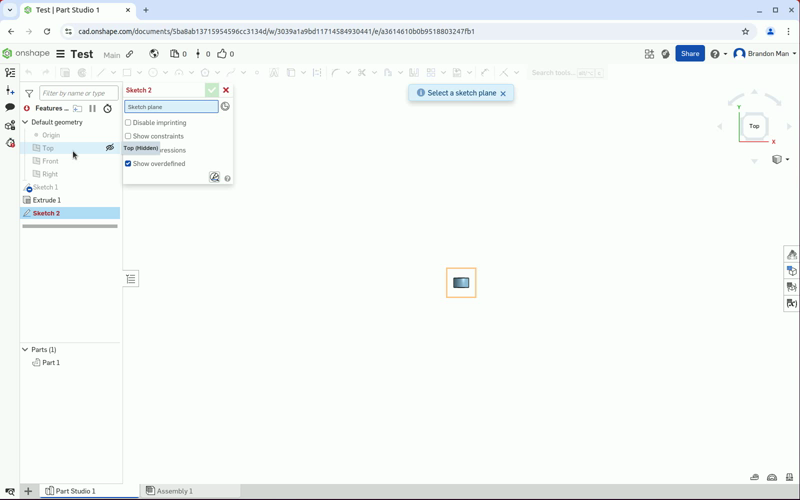
click(73, 150)
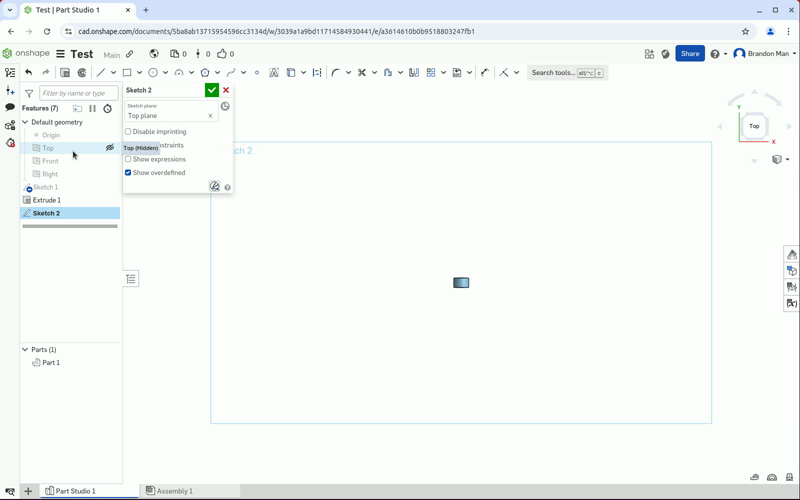
mouse_move(73, 352)
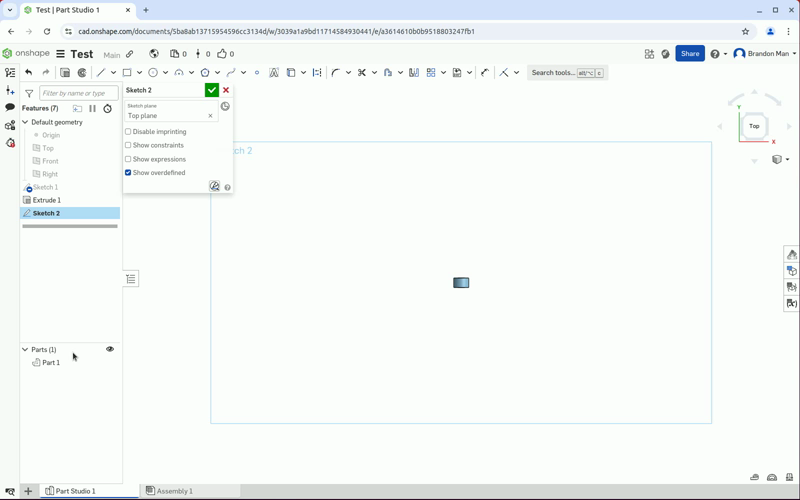
key(y)
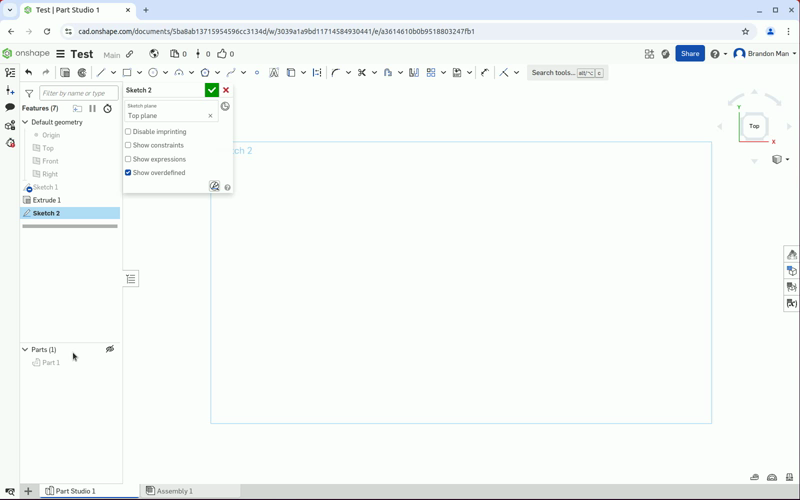
key(c)
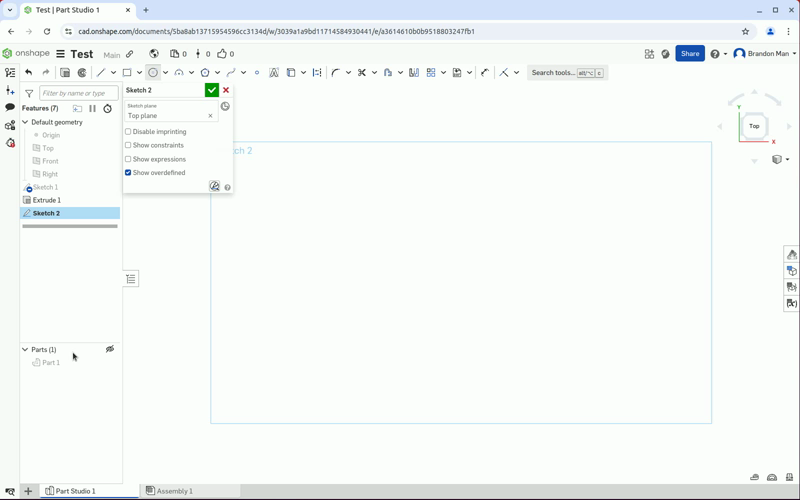
key_down(shift)
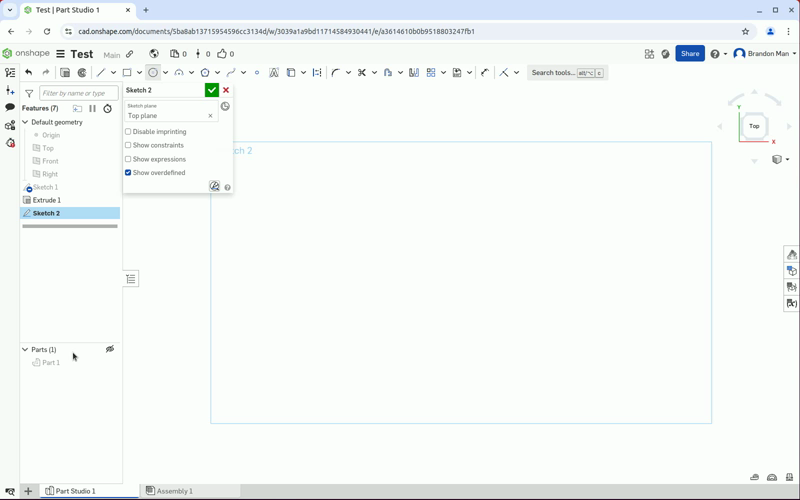
mouse_move(461, 282)
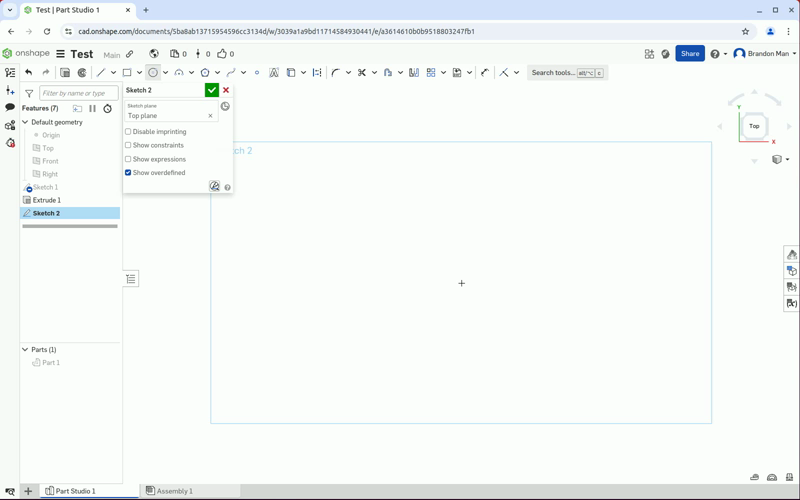
click(461, 282)
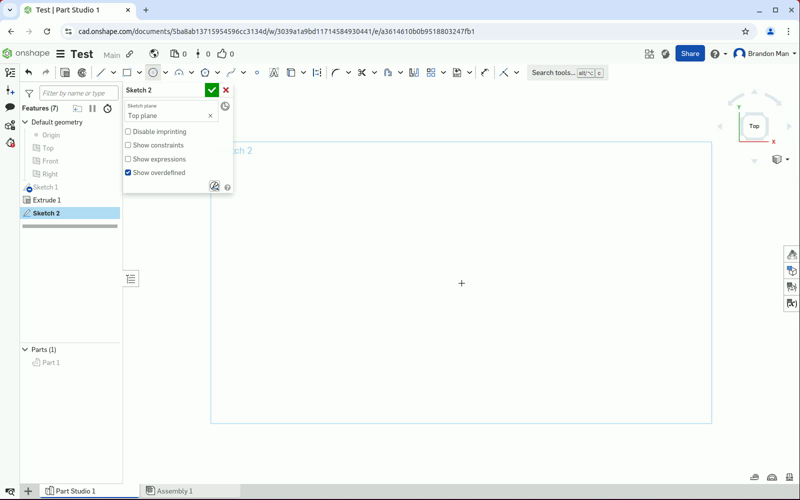
key_up(shift)
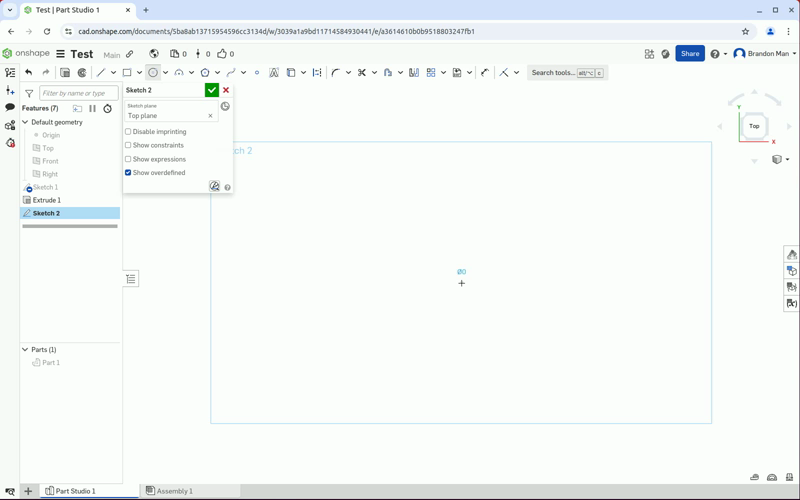
mouse_move(467, 282)
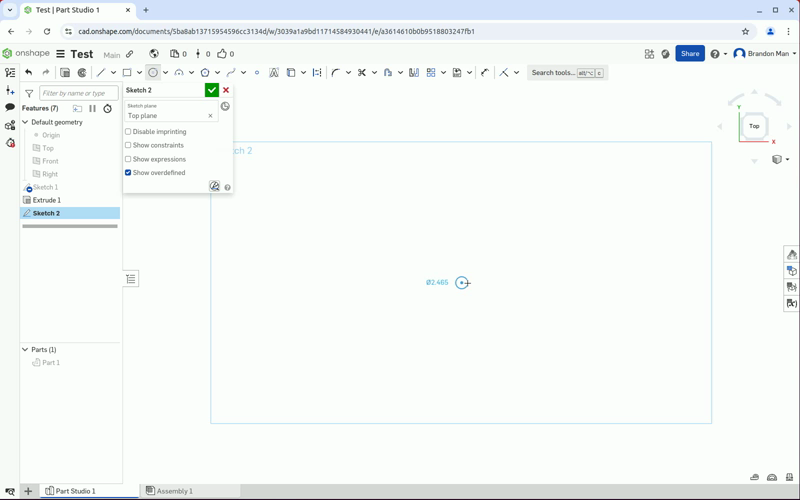
click(467, 282)
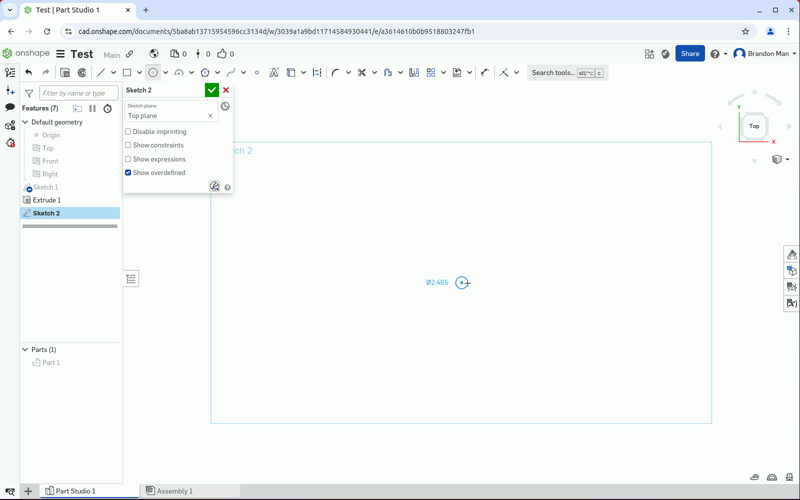
key(esc)
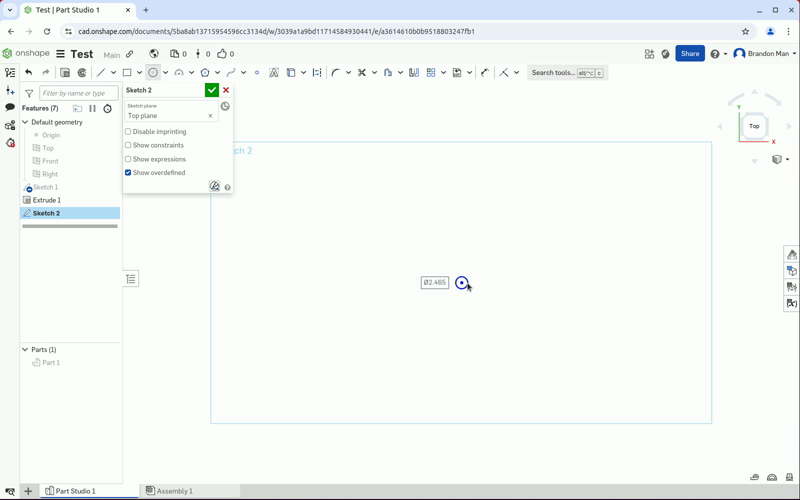
mouse_move(467, 282)
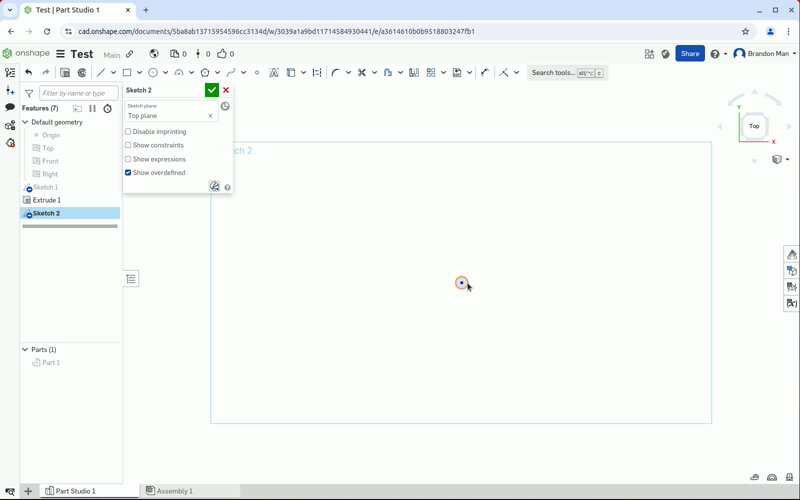
scroll(6)
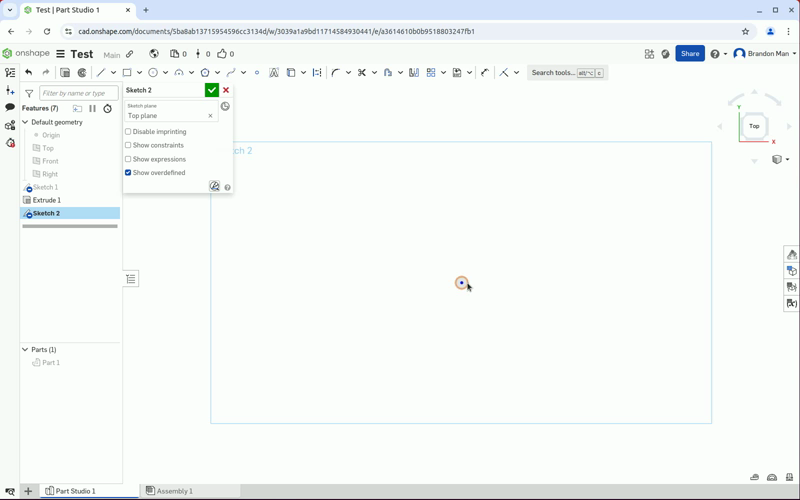
scroll(6)
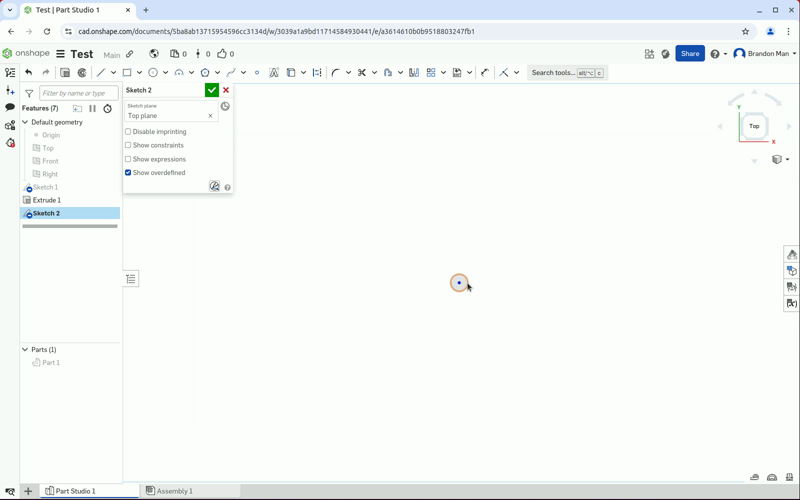
scroll(6)
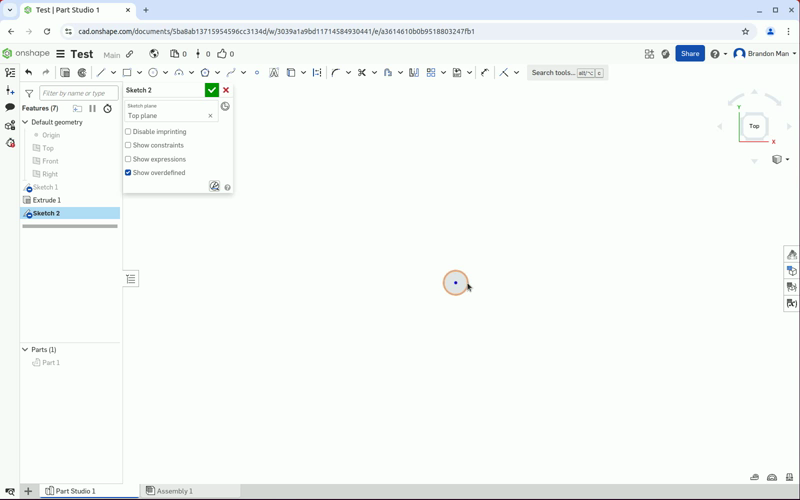
scroll(6)
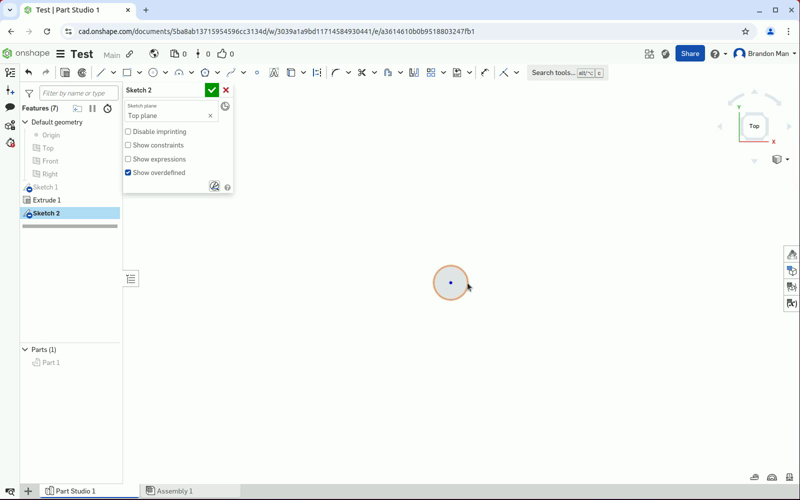
scroll(6)
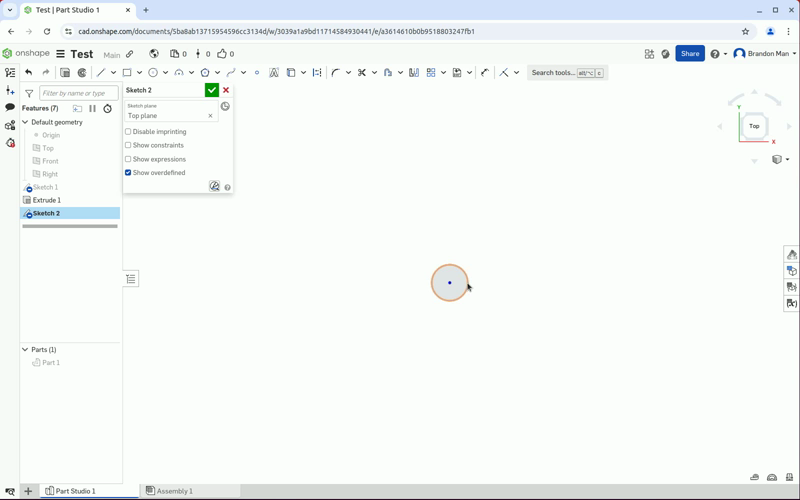
scroll(6)
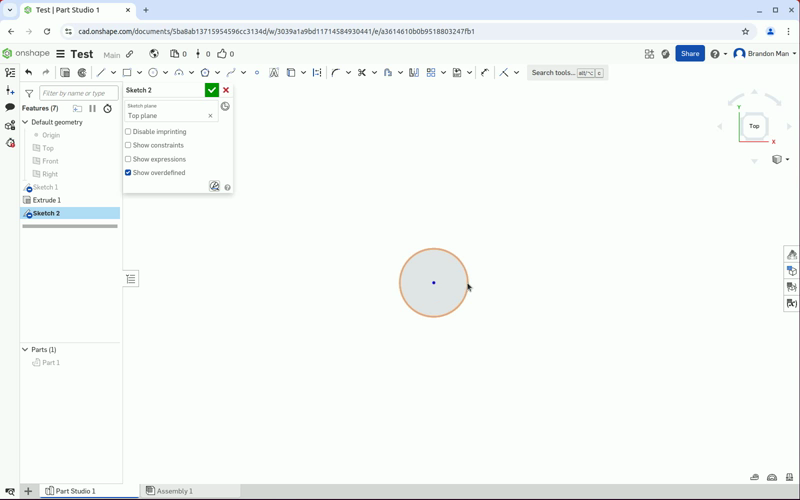
scroll(6)
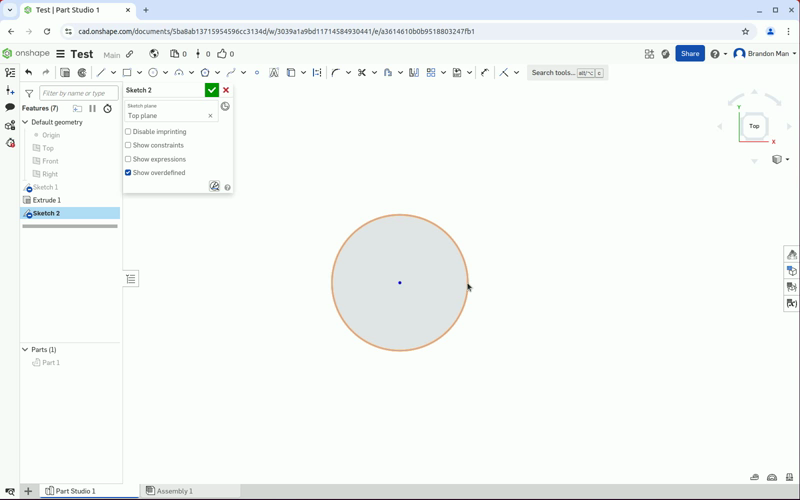
click(467, 282)
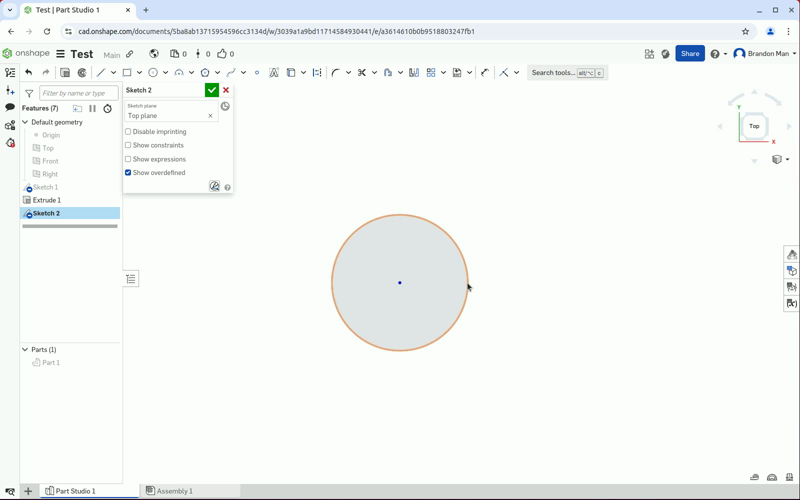
scroll(-6)
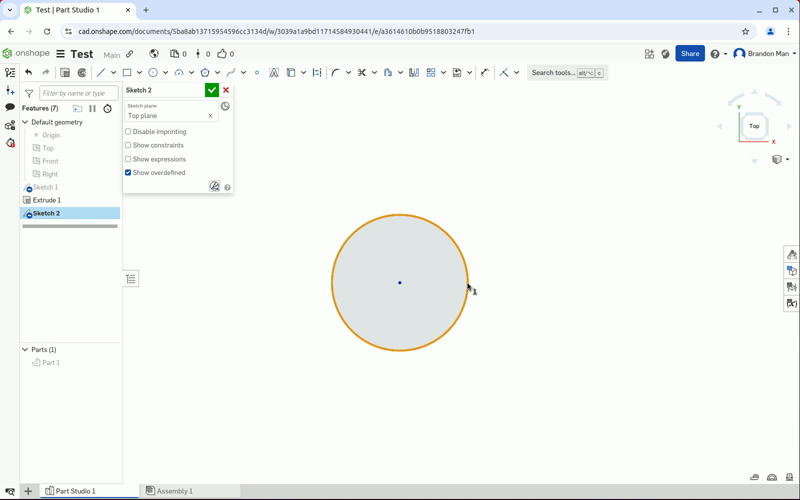
scroll(-6)
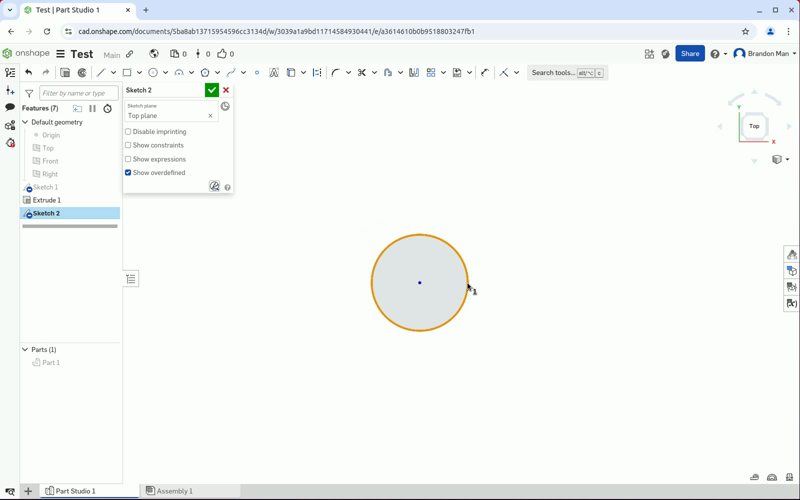
scroll(-6)
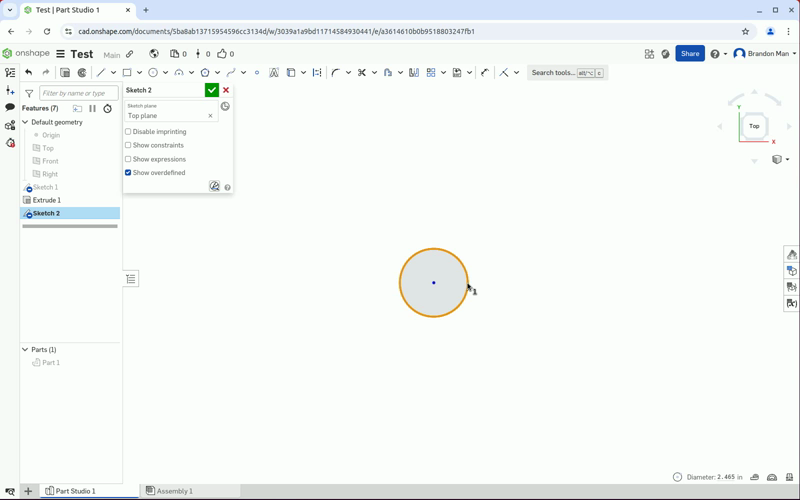
scroll(-6)
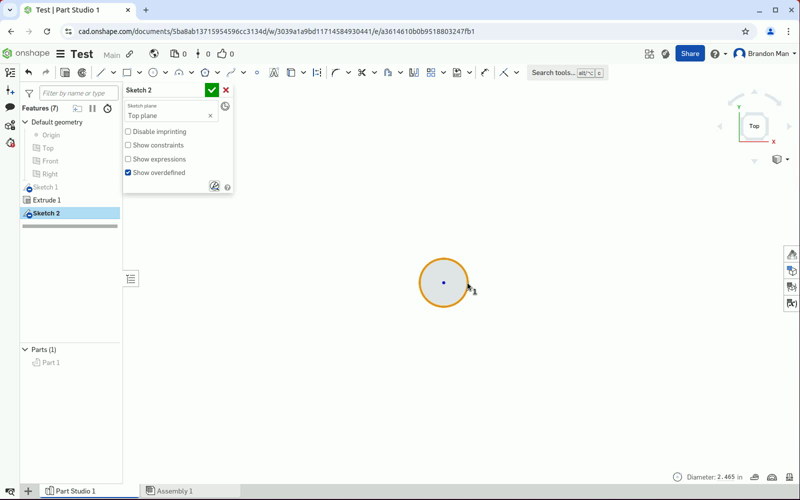
scroll(-6)
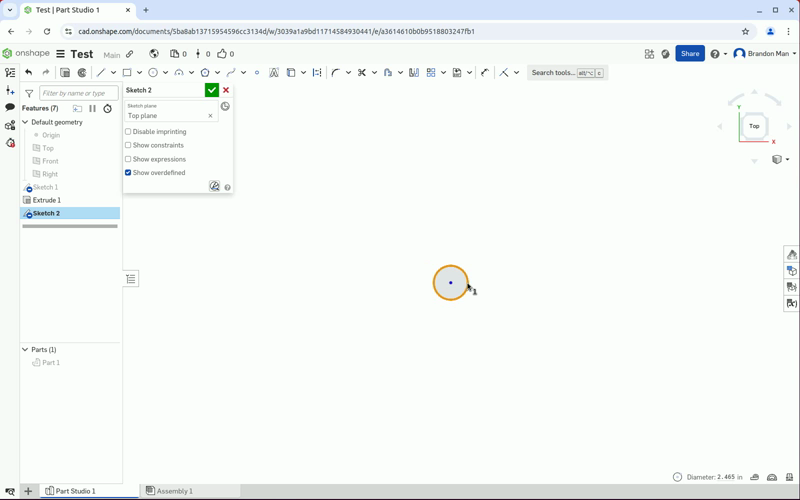
scroll(-6)
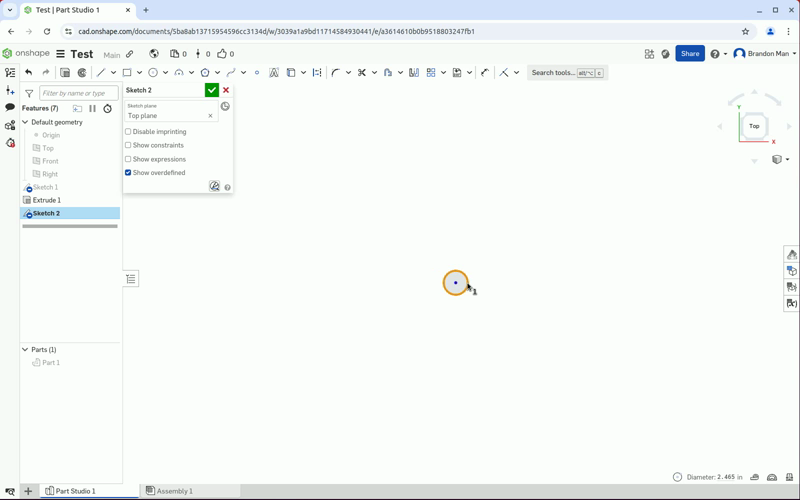
scroll(-6)
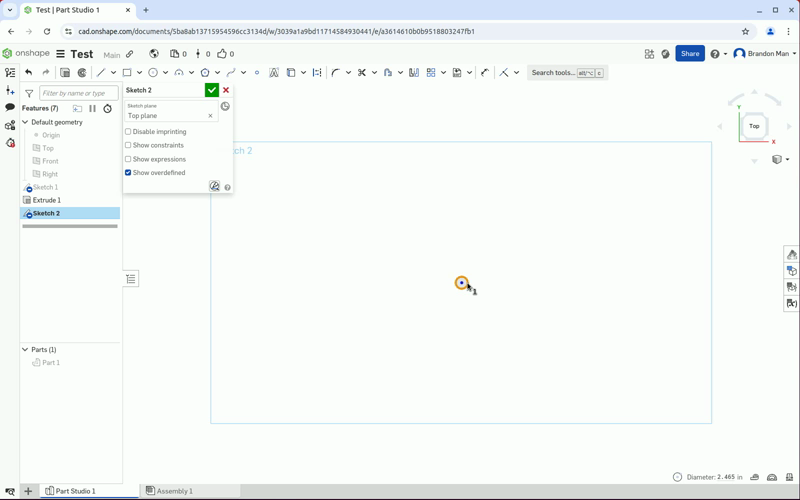
mouse_move(73, 352)
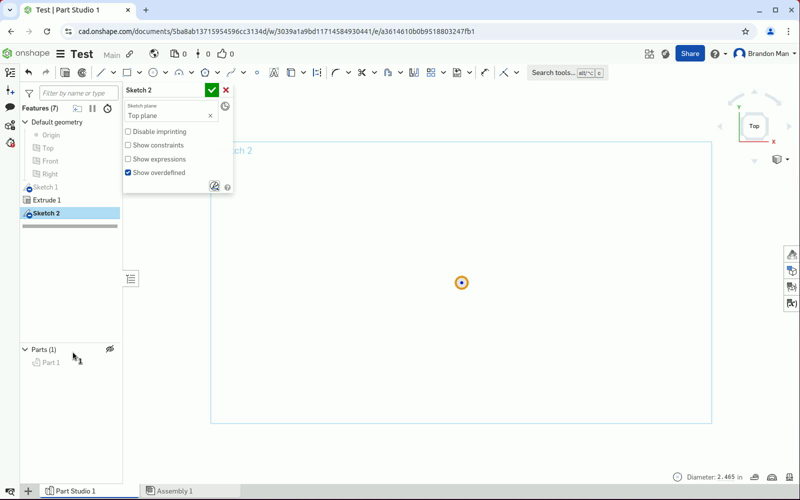
key(shift+y)
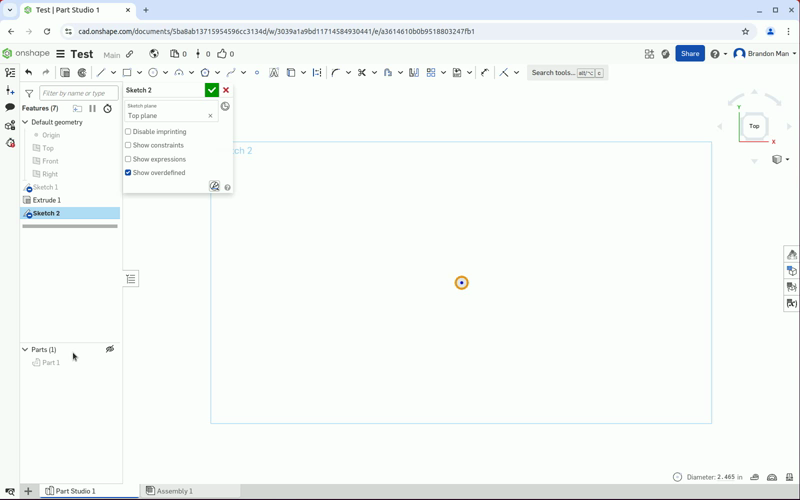
key(shift+e)
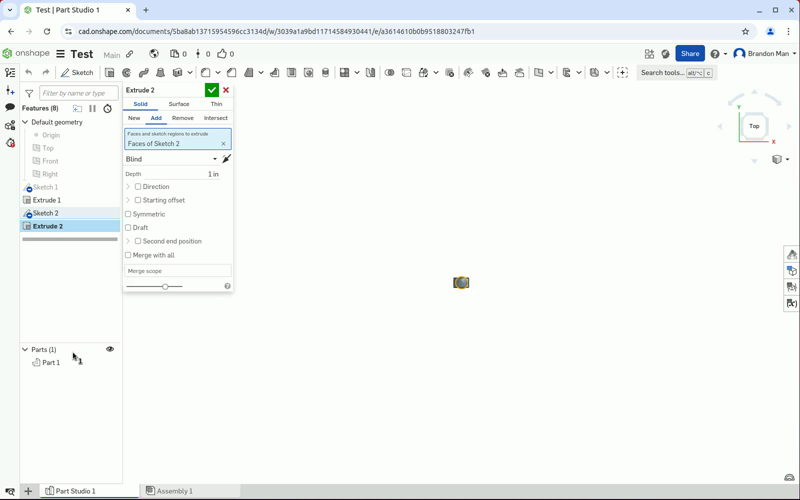
mouse_move(143, 106)
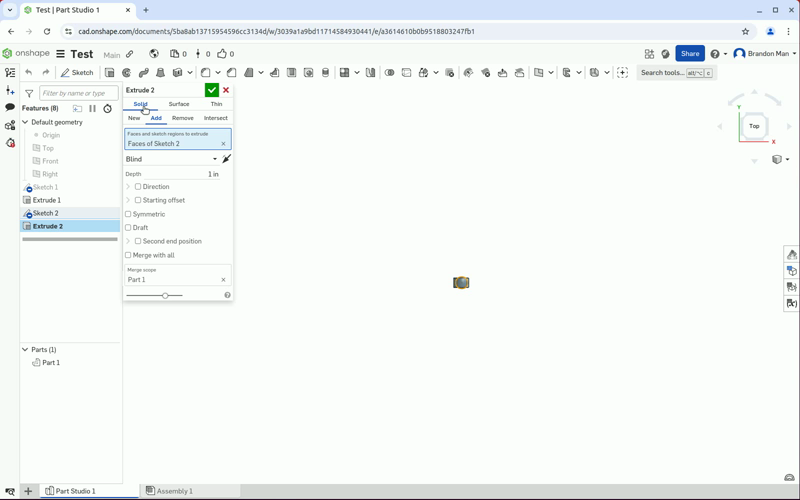
click(143, 106)
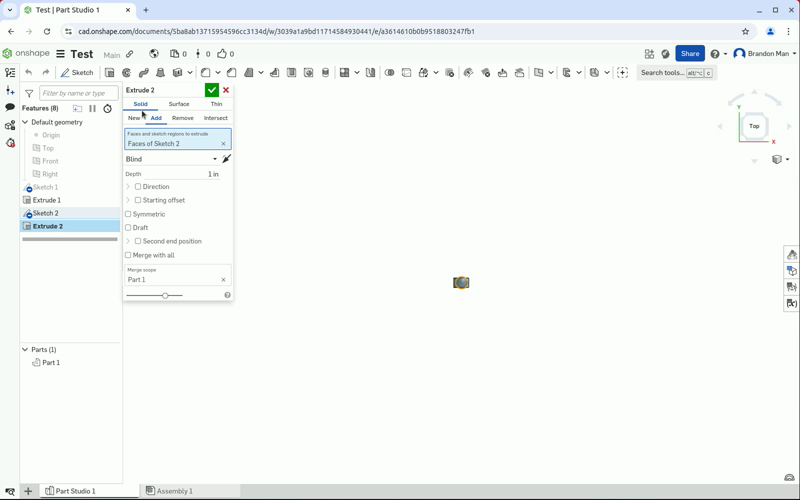
mouse_move(137, 120)
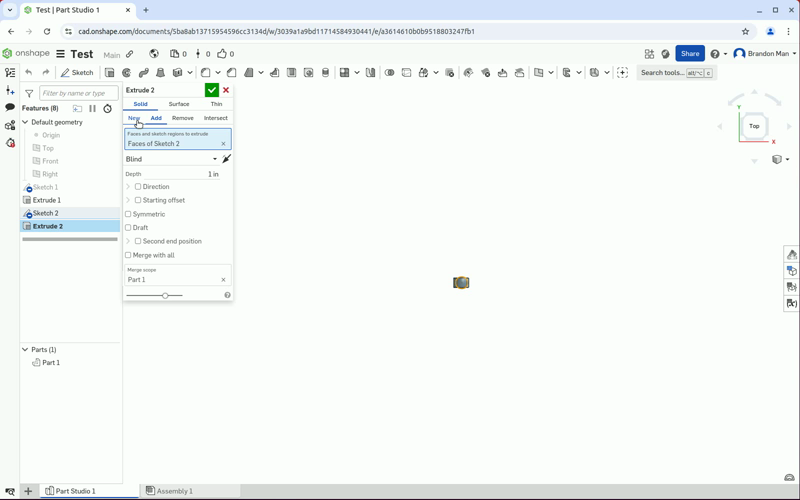
click(137, 120)
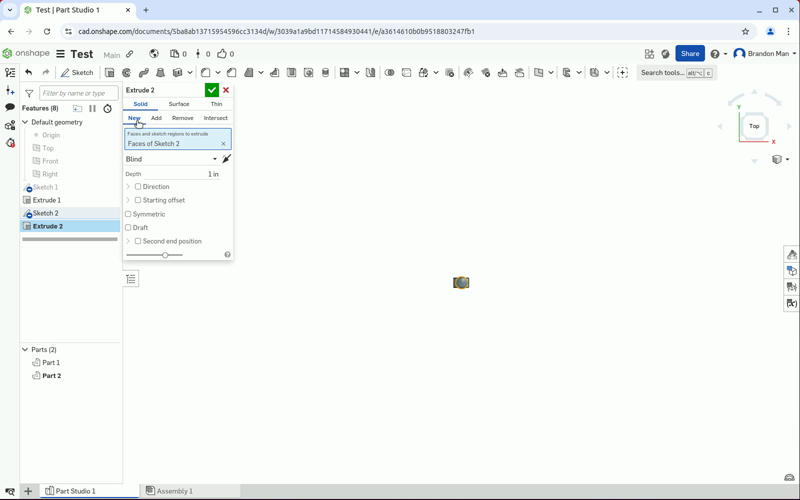
key(tab, 4)
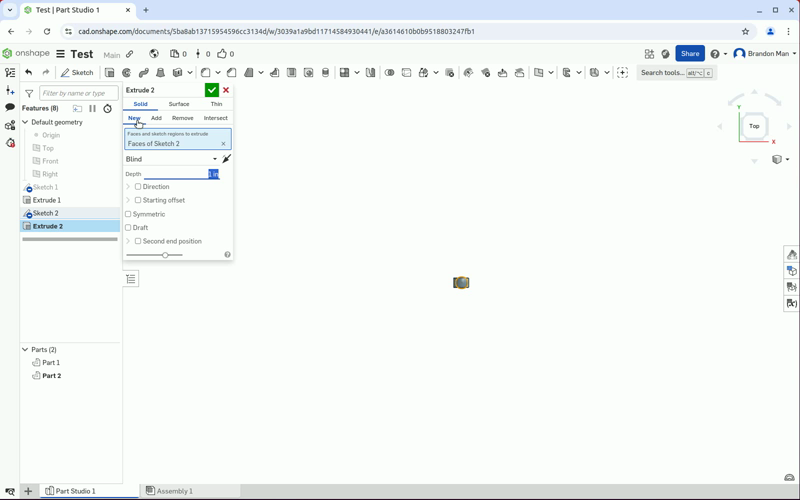
text(14.443)
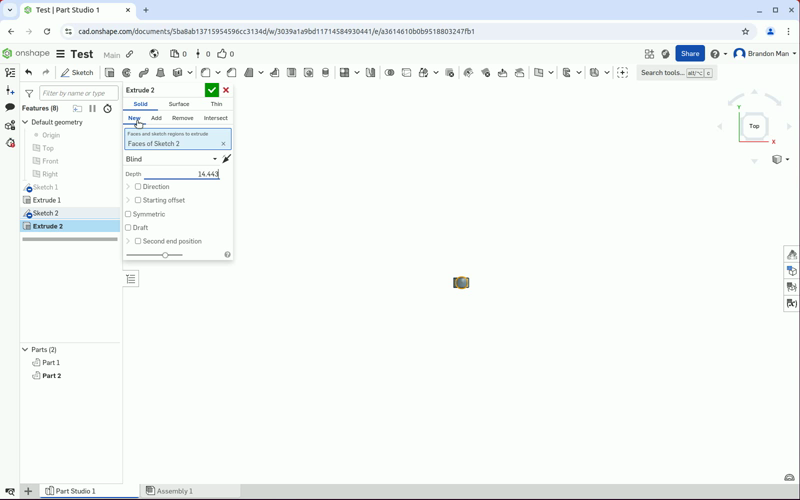
key(enter)
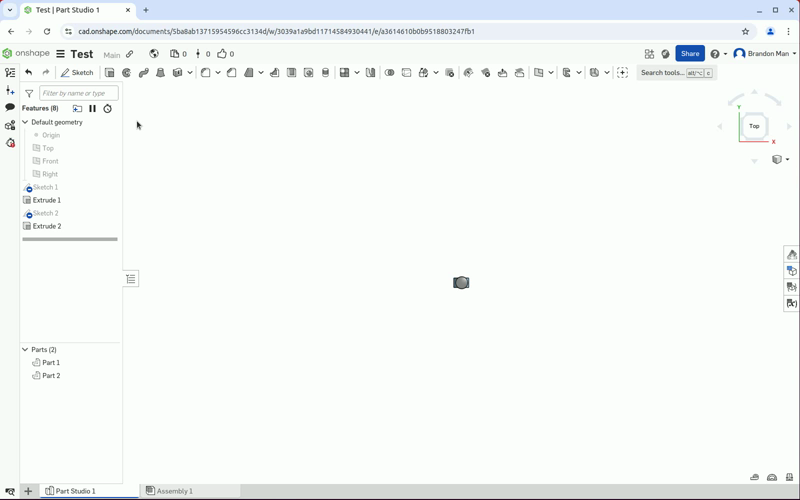
key(shift+h)
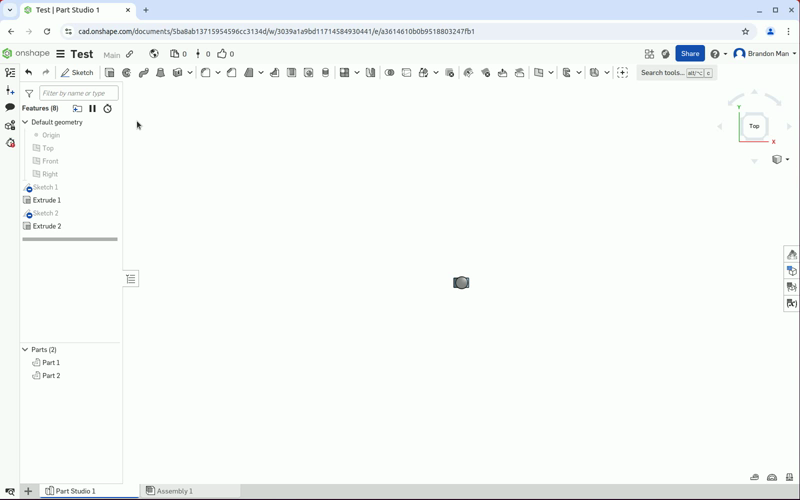
key(shift+h)
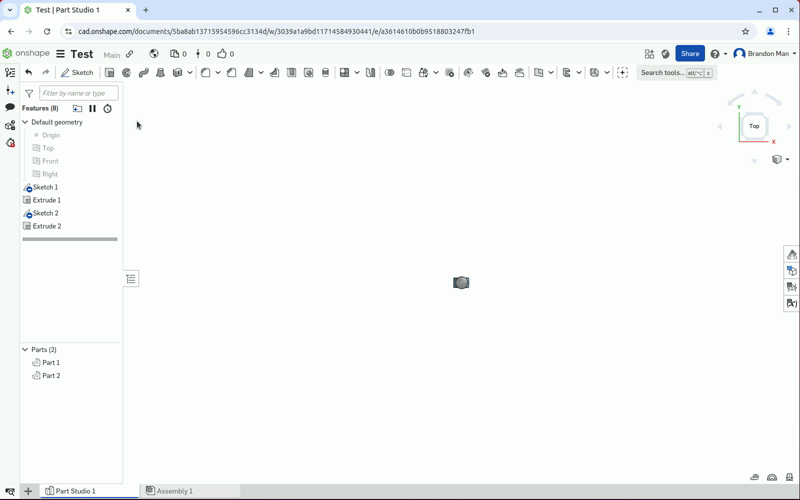
key(shift+7)
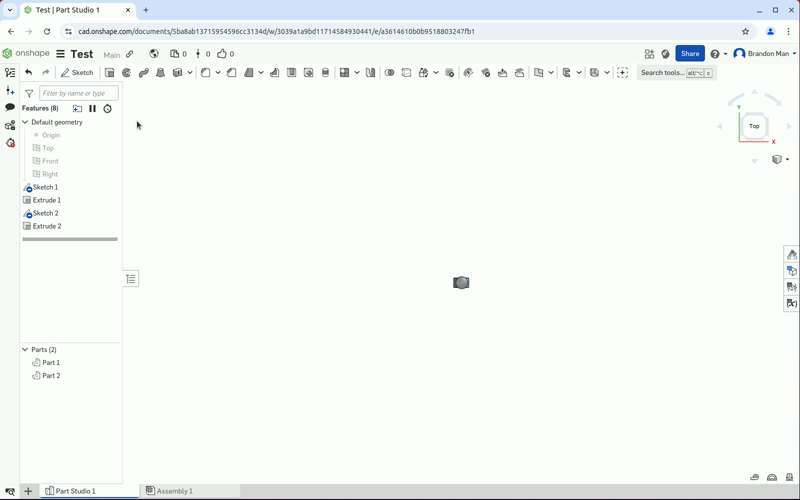
key(up, 3)
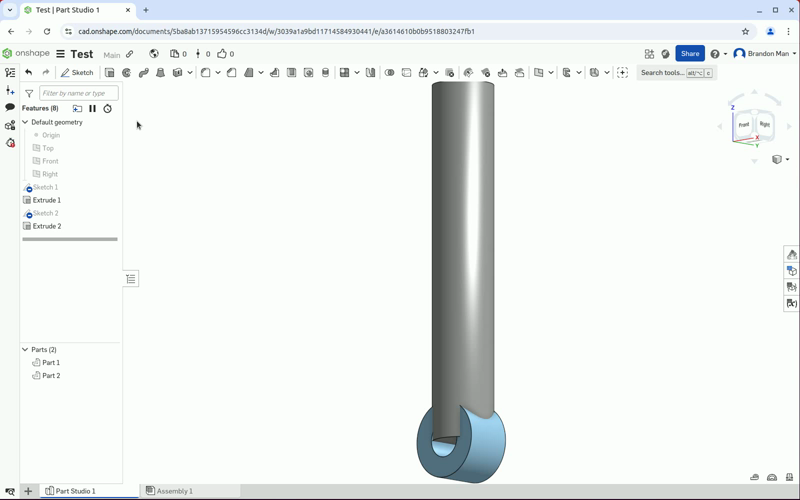
key(left, 3)
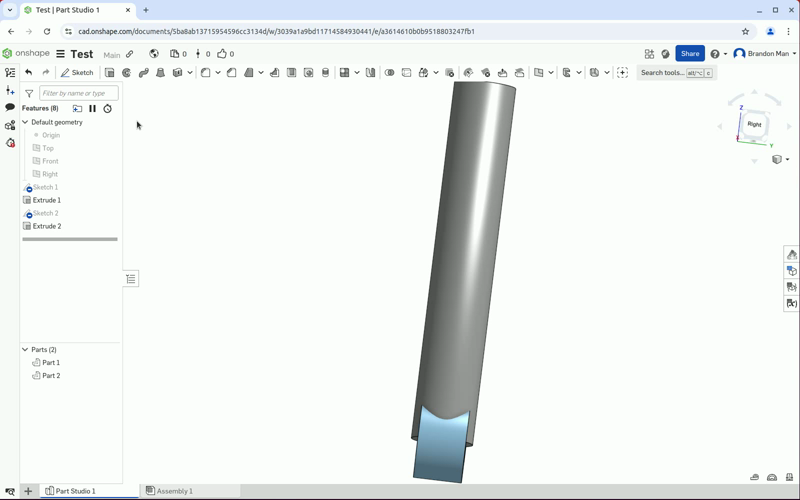
key(right, 3)
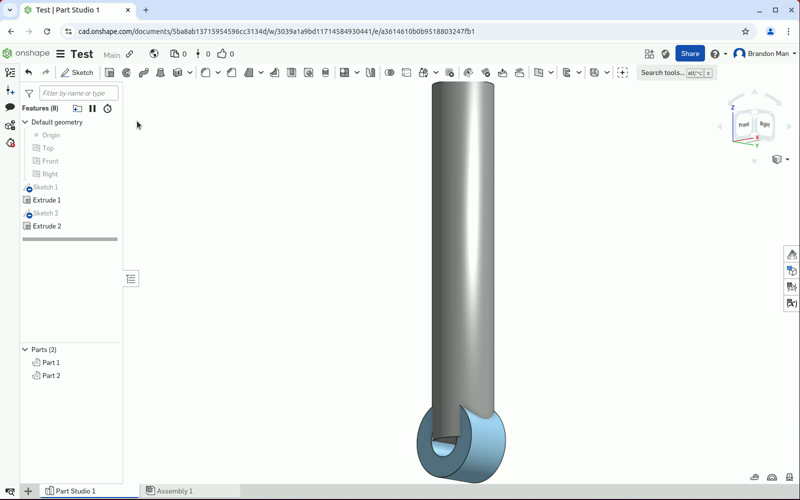
key(down, 3)
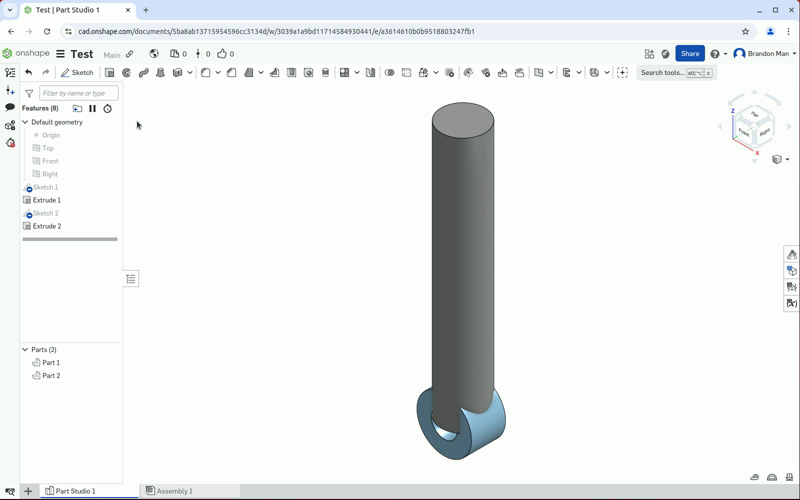
mouse_move(73, 189)
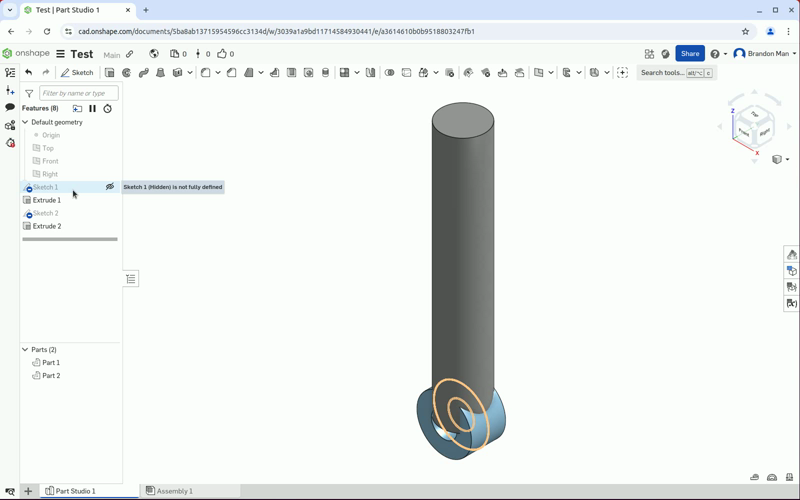
click(73, 189)